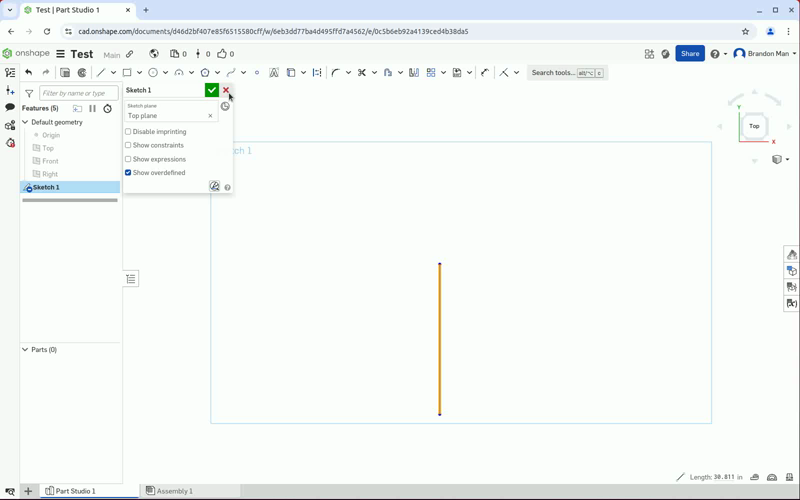
key(shift+h)
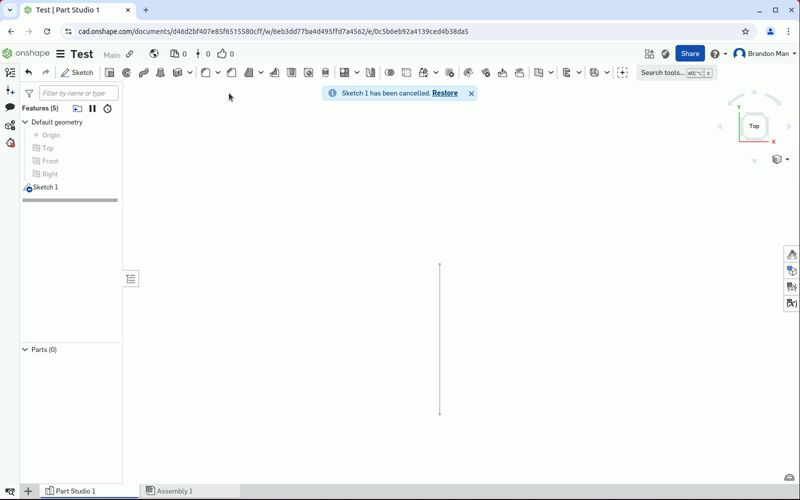
mouse_move(73, 352)
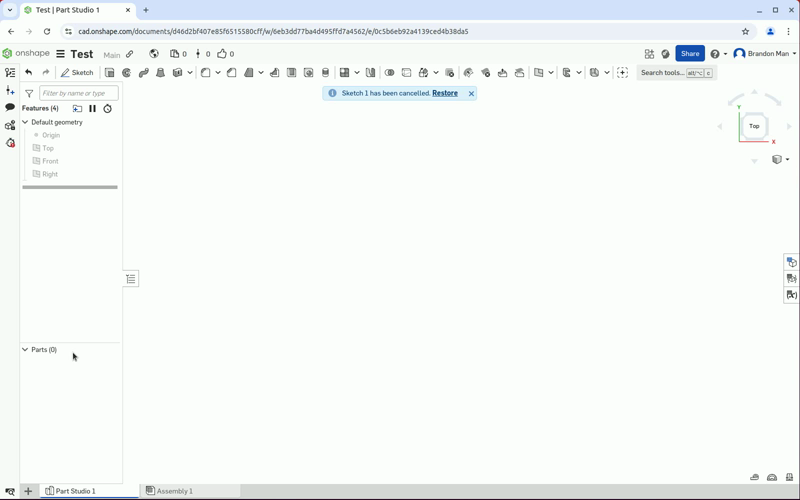
key(y)
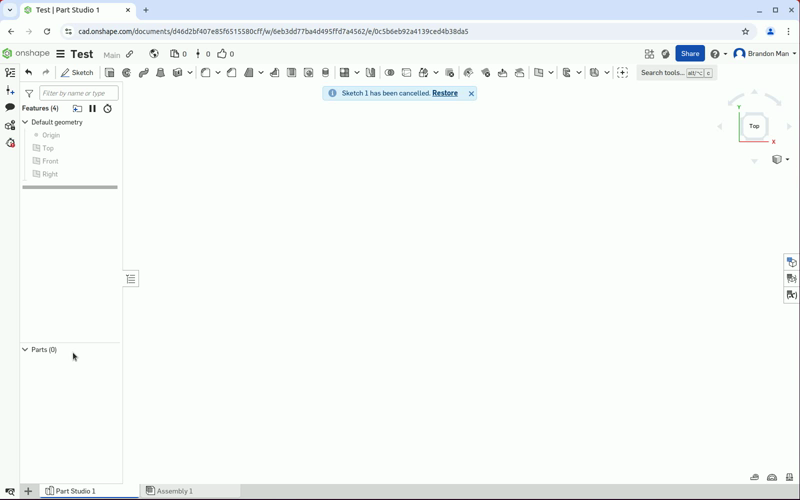
key(shift+p)
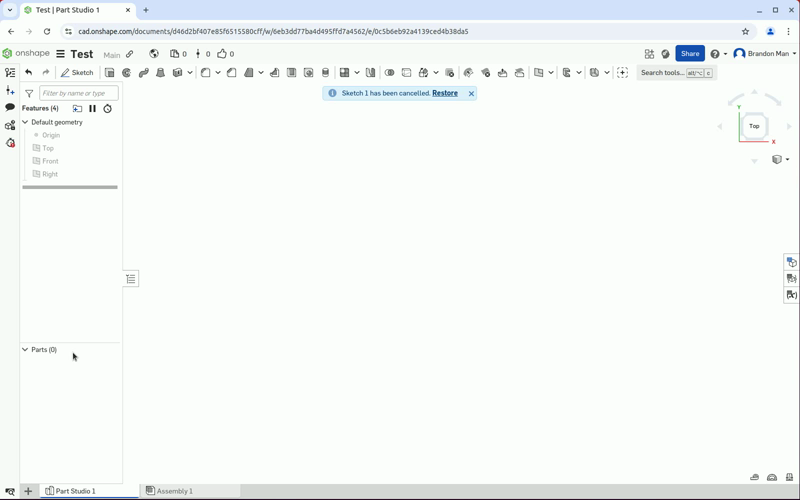
key(space)
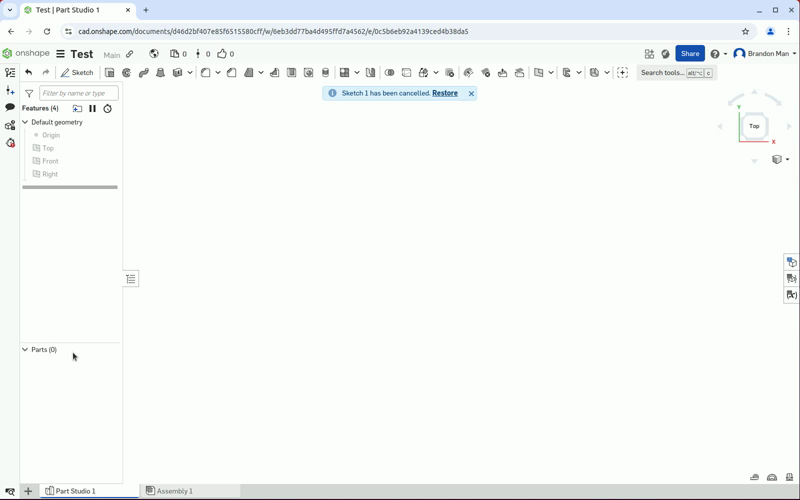
key_down(shift)
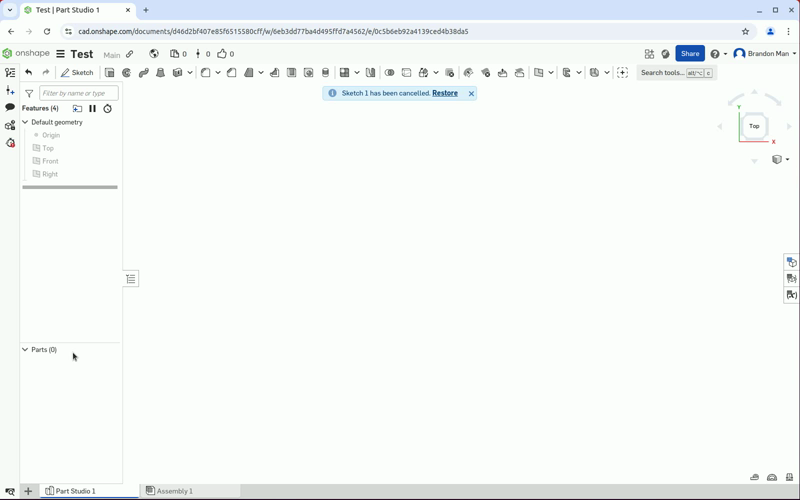
key(up)
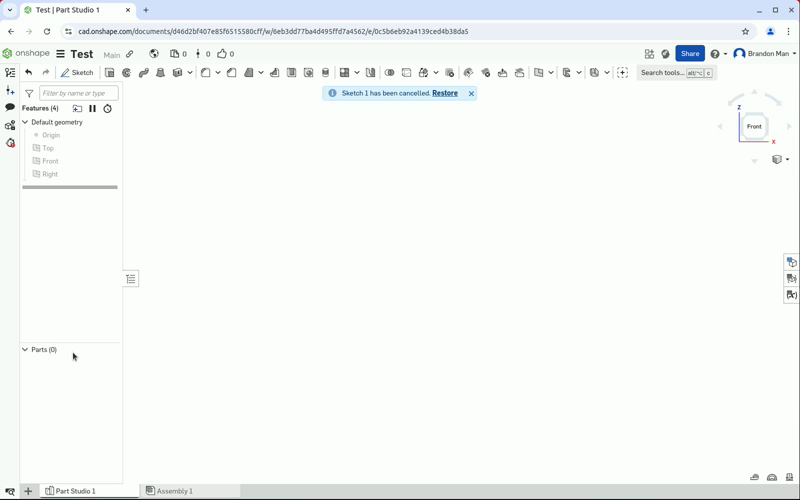
key_up(shift)
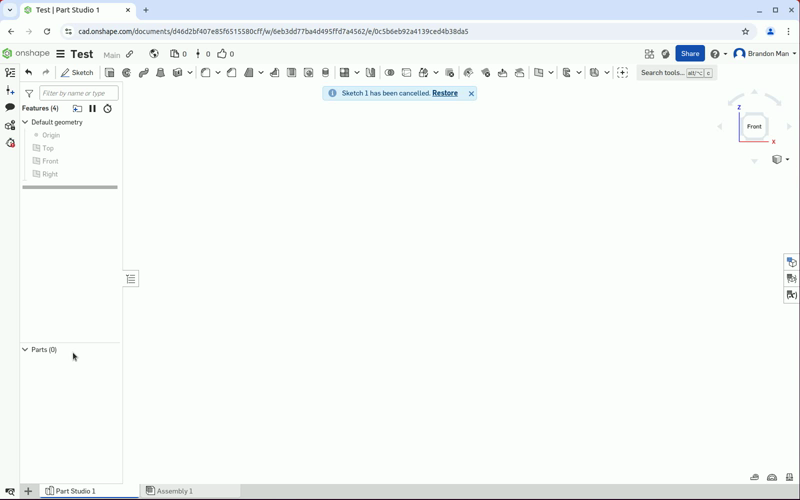
mouse_move(73, 352)
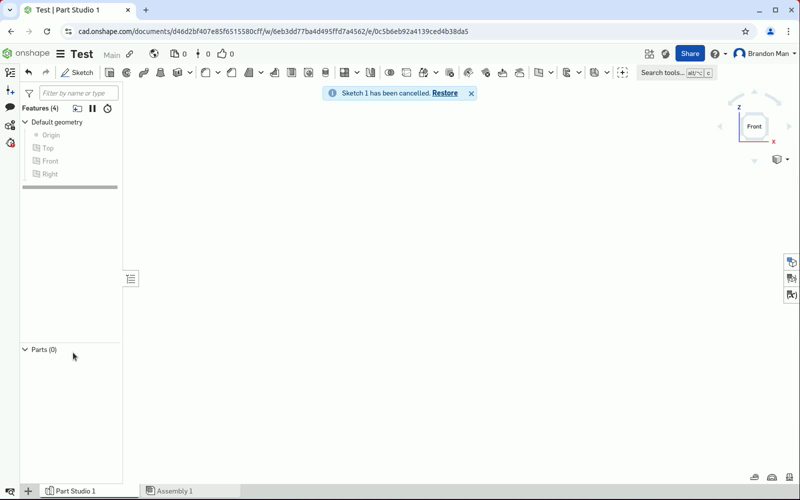
key(shift+y)
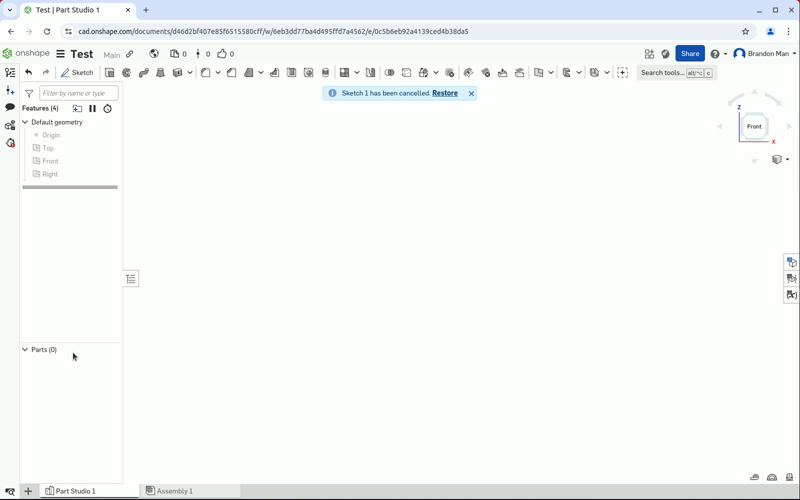
key(shift+s)
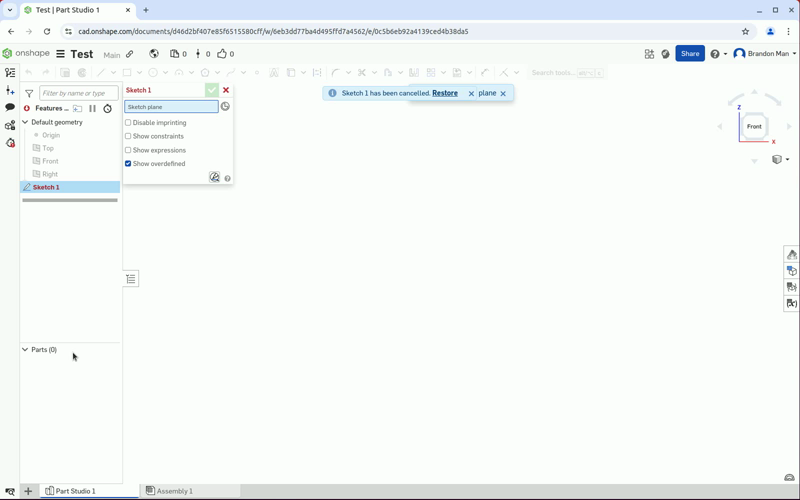
mouse_move(73, 163)
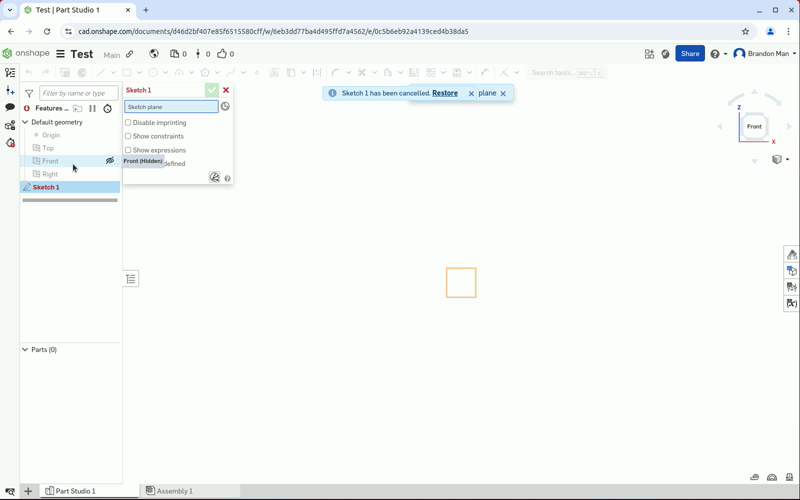
click(73, 163)
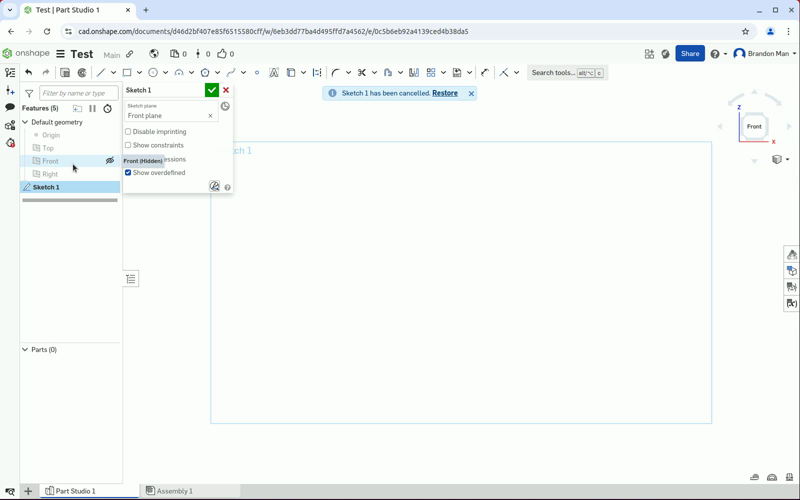
mouse_move(73, 352)
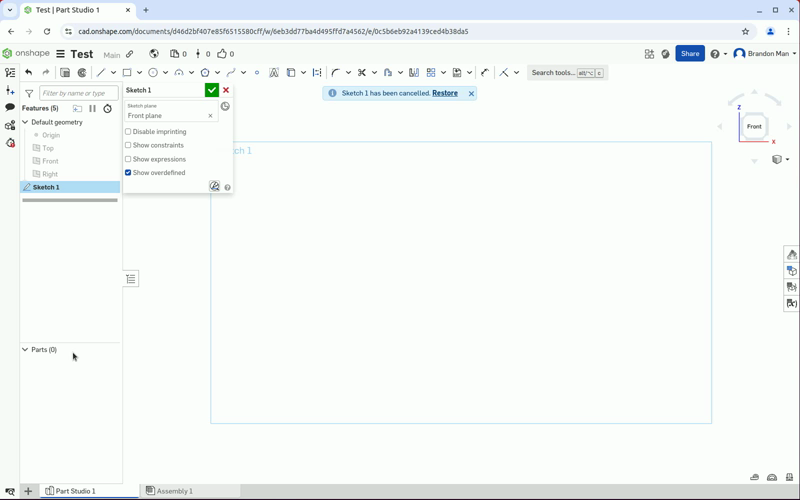
key(y)
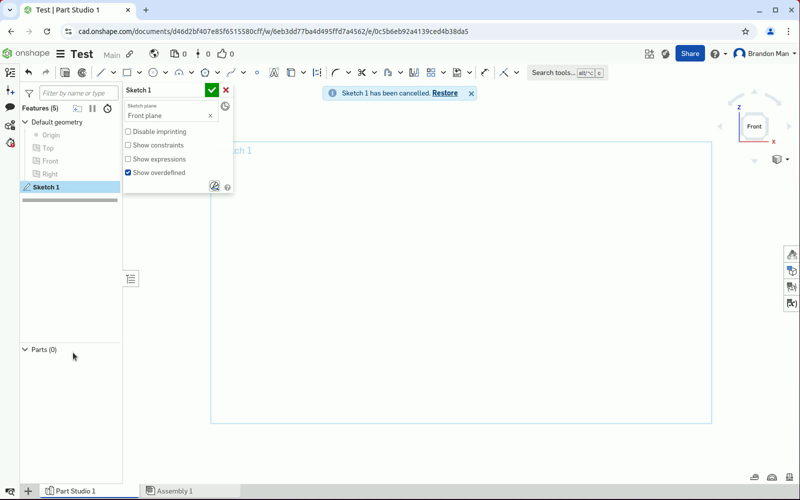
key(l)
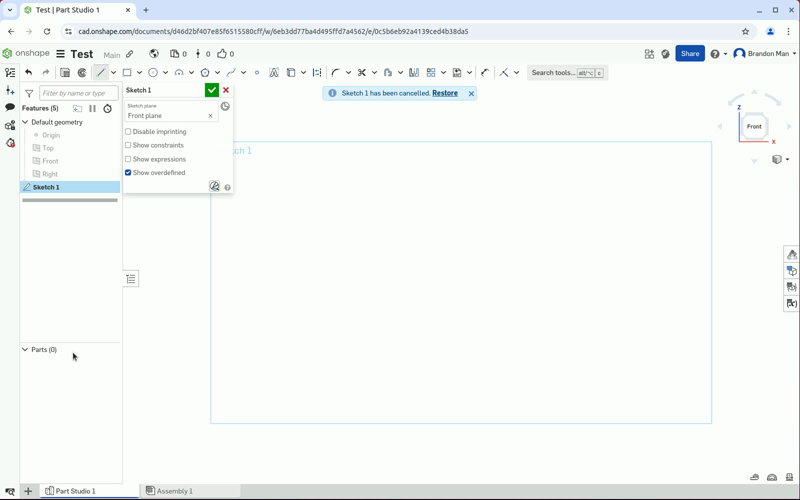
key_down(shift)
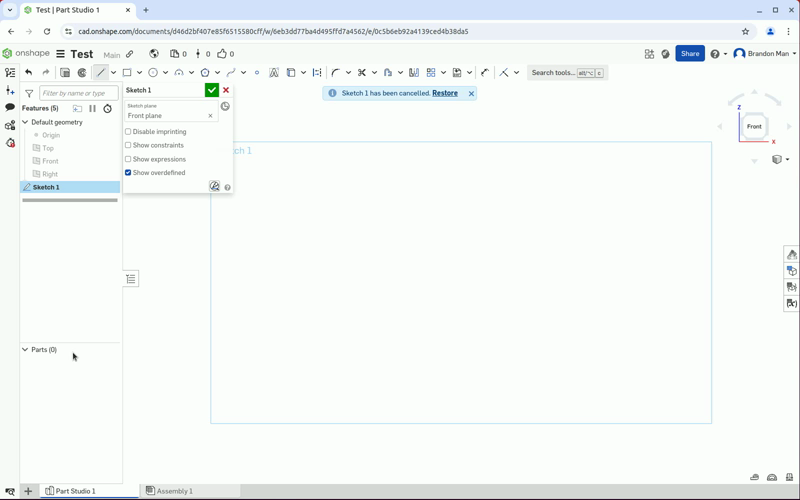
mouse_move(403, 278)
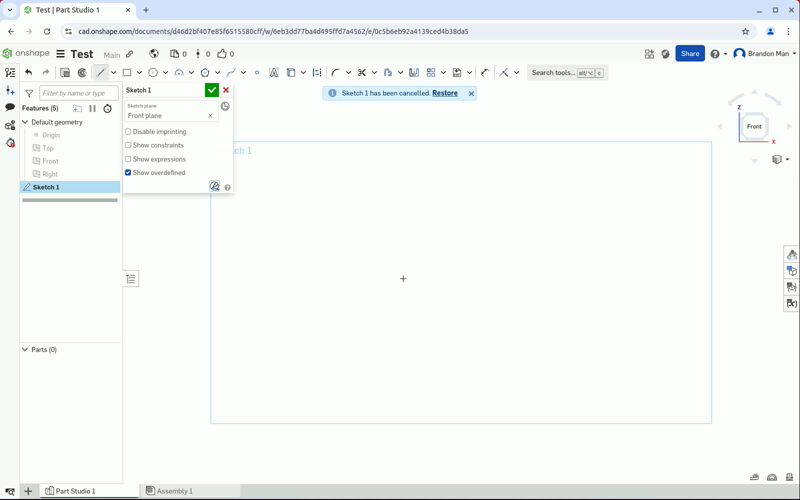
click(403, 278)
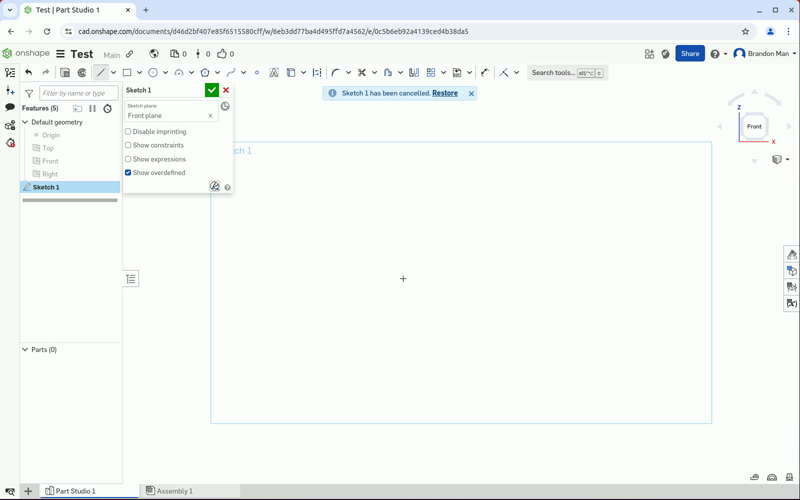
key_up(shift)
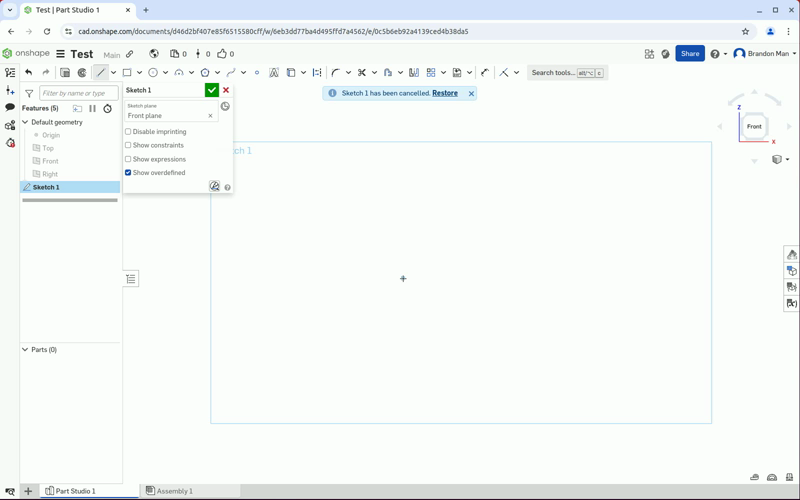
key_down(shift)
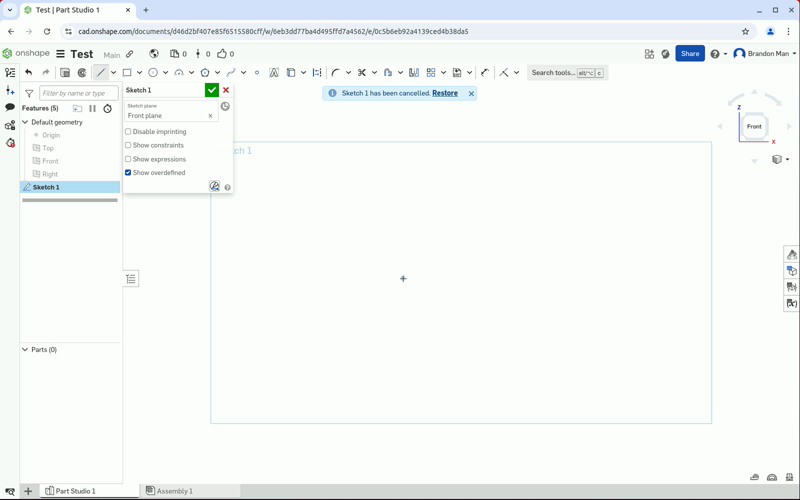
mouse_move(532, 278)
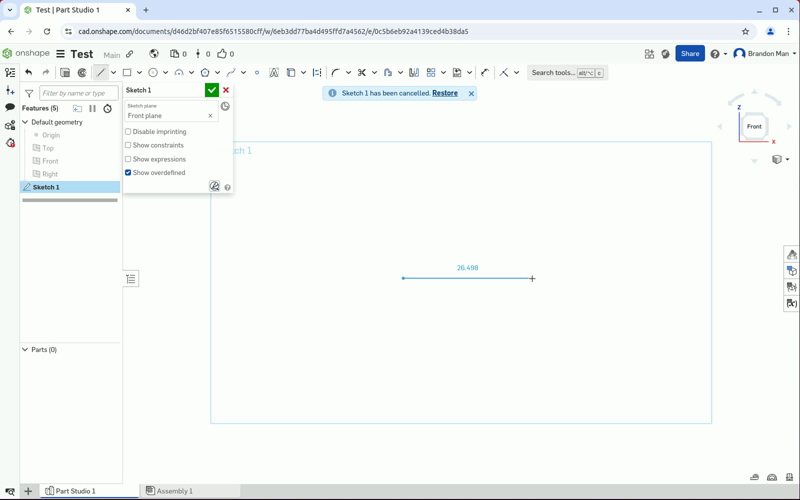
click(532, 278)
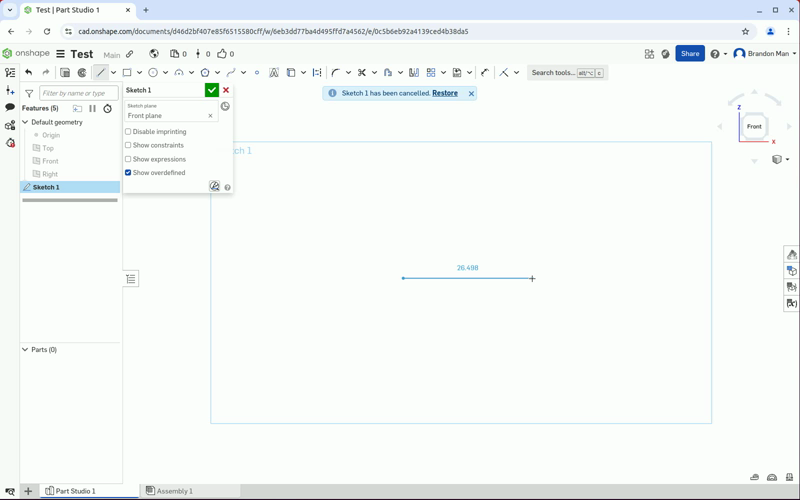
key_up(shift)
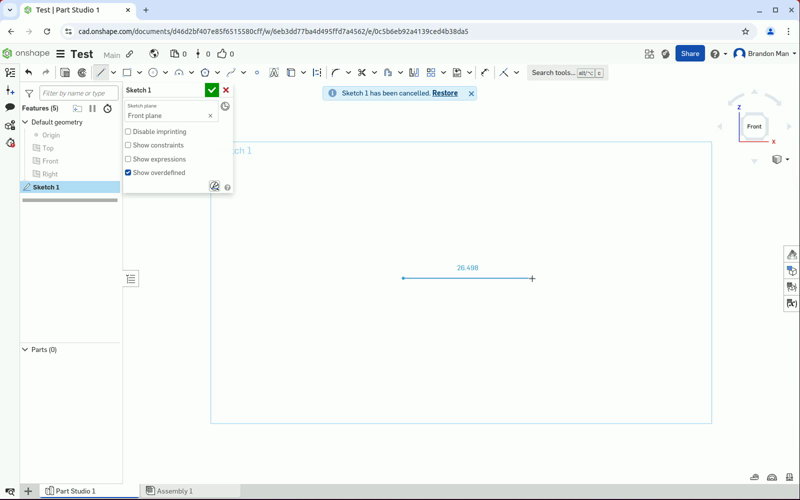
key_down(shift)
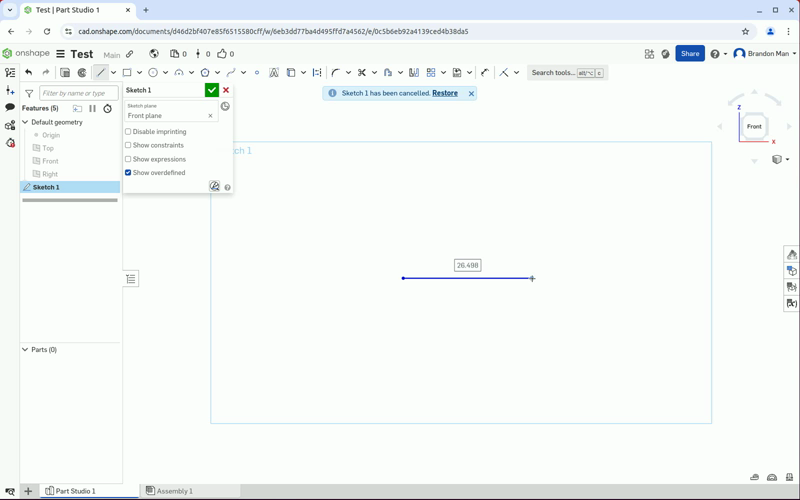
mouse_move(532, 171)
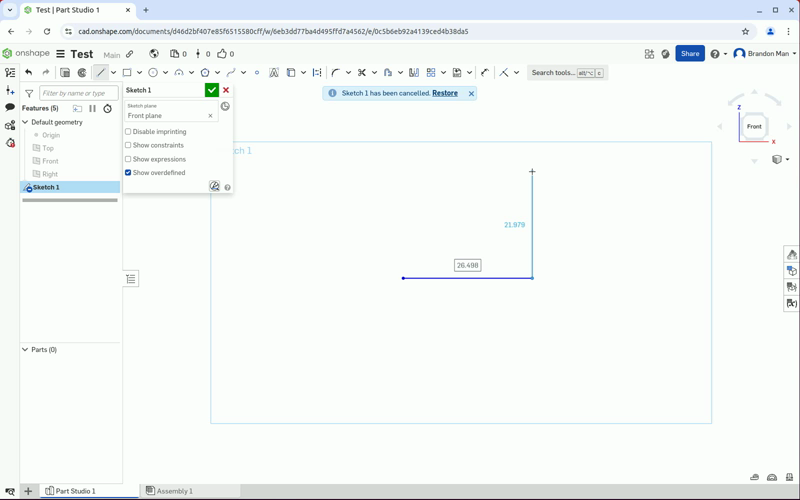
click(532, 171)
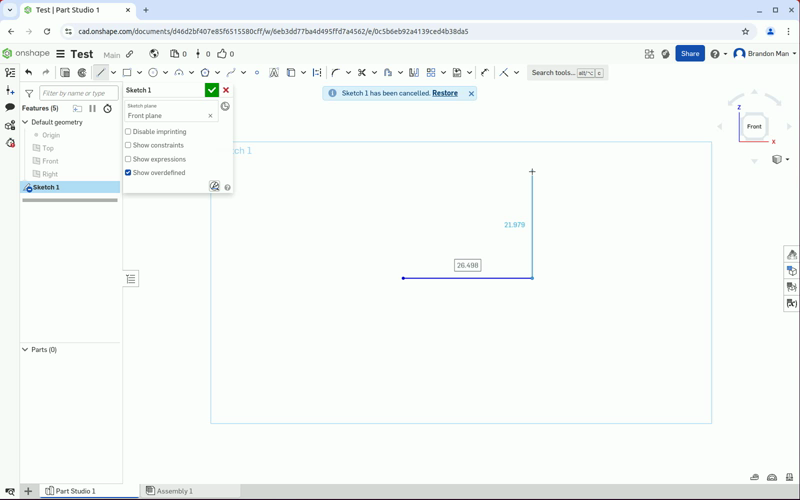
key_up(shift)
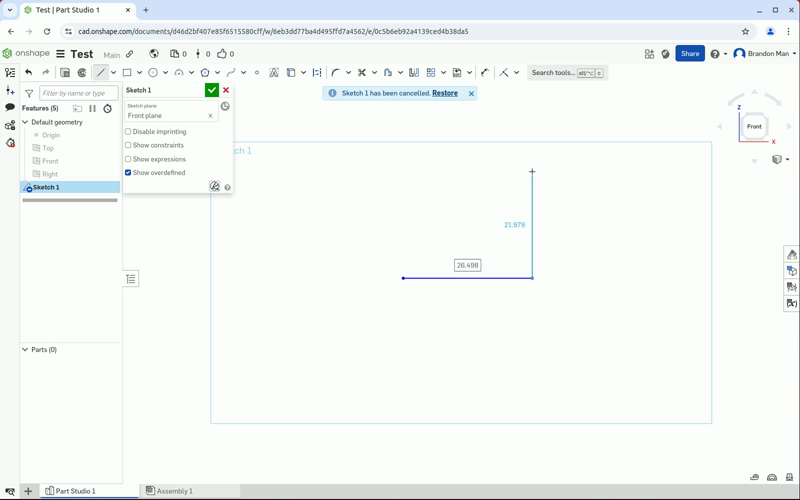
key_down(shift)
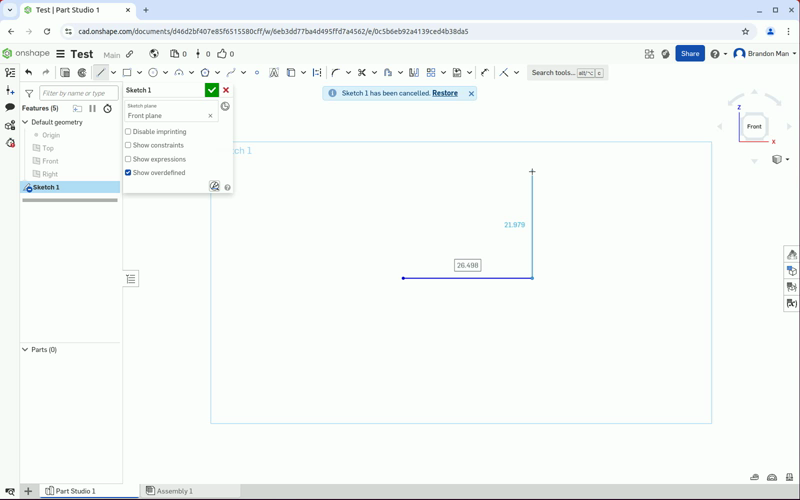
mouse_move(403, 171)
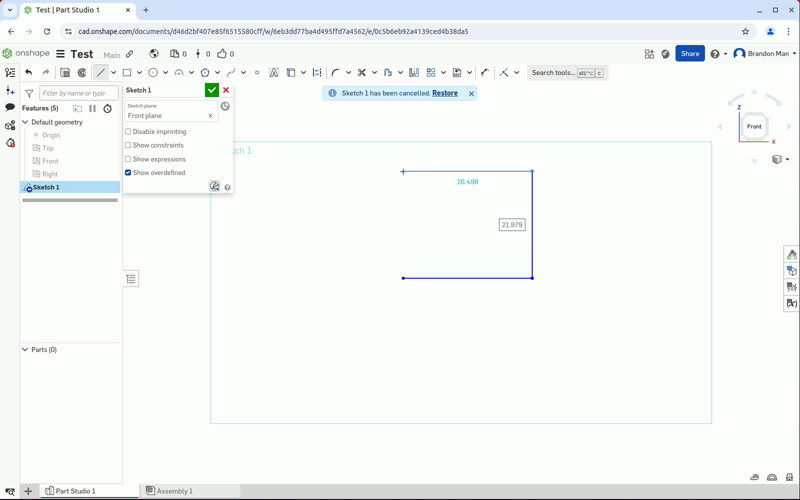
click(403, 171)
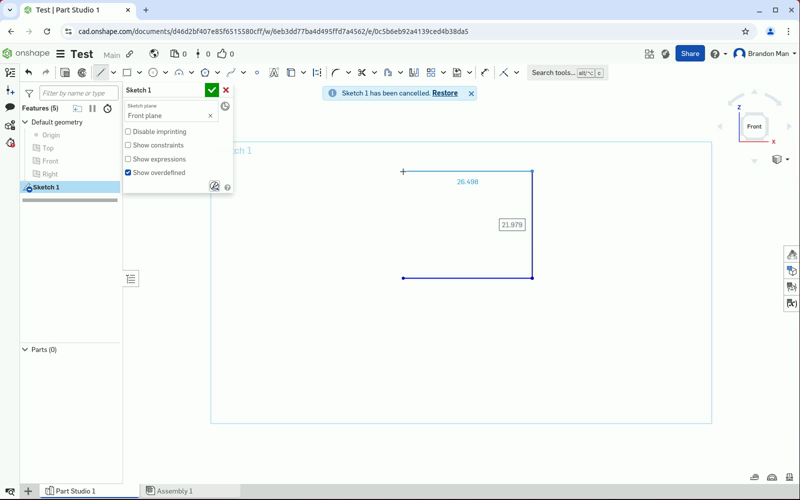
key_up(shift)
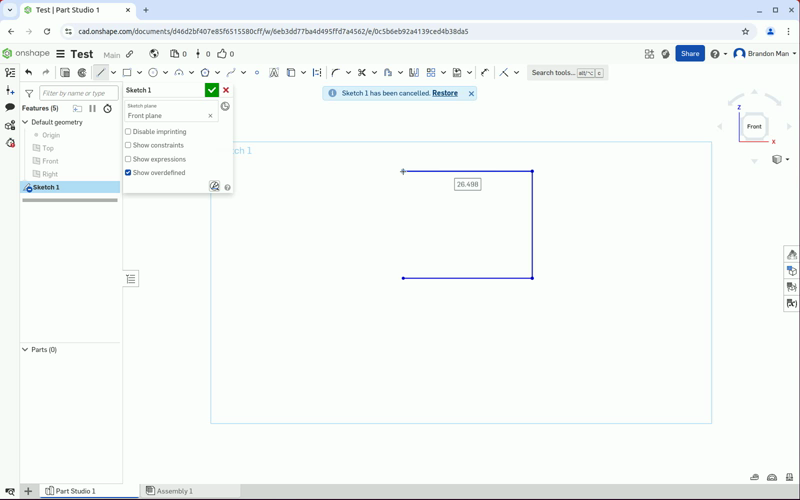
key_down(shift)
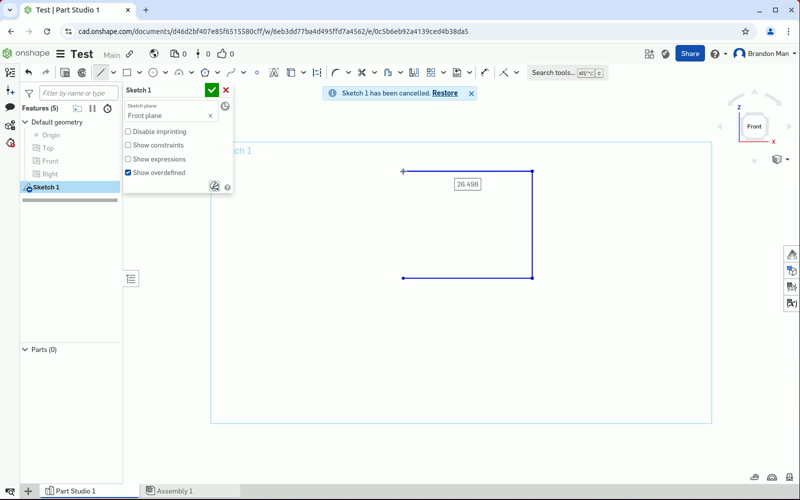
mouse_move(403, 278)
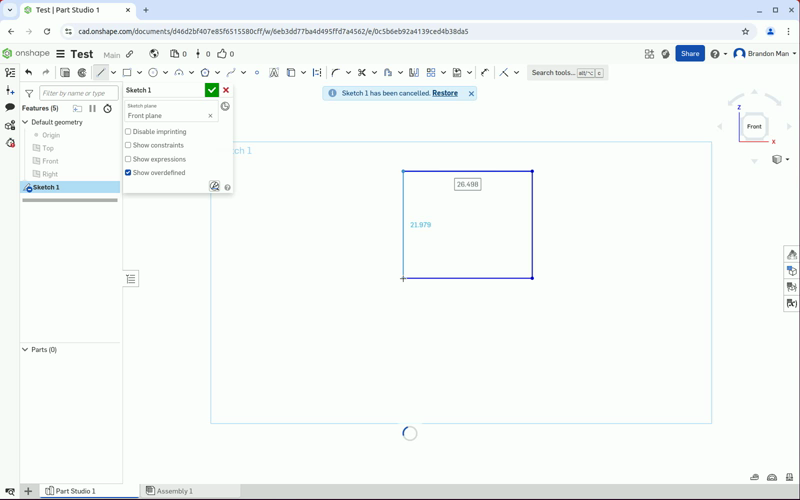
key_up(shift)
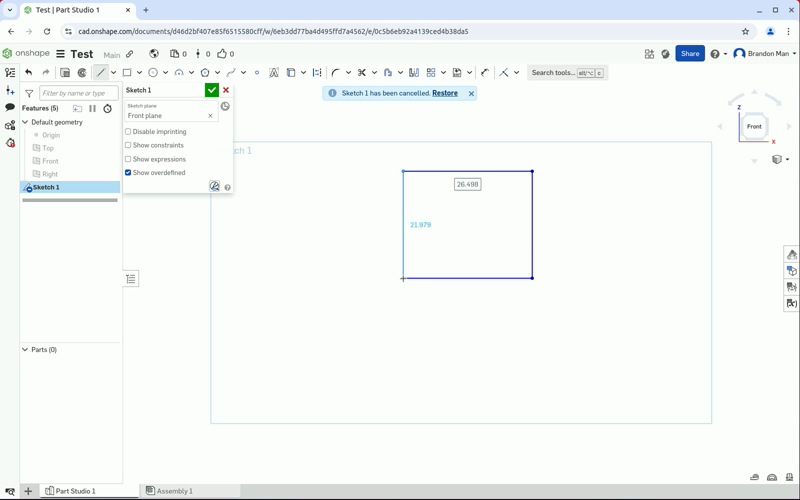
click(403, 278)
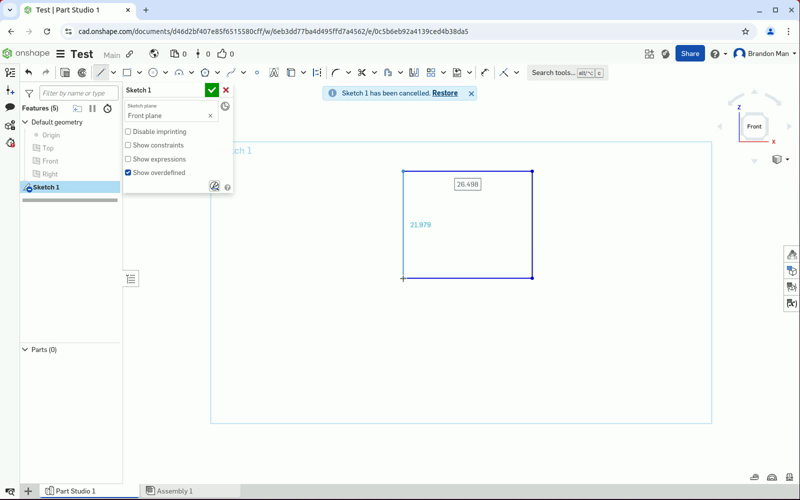
key(esc)
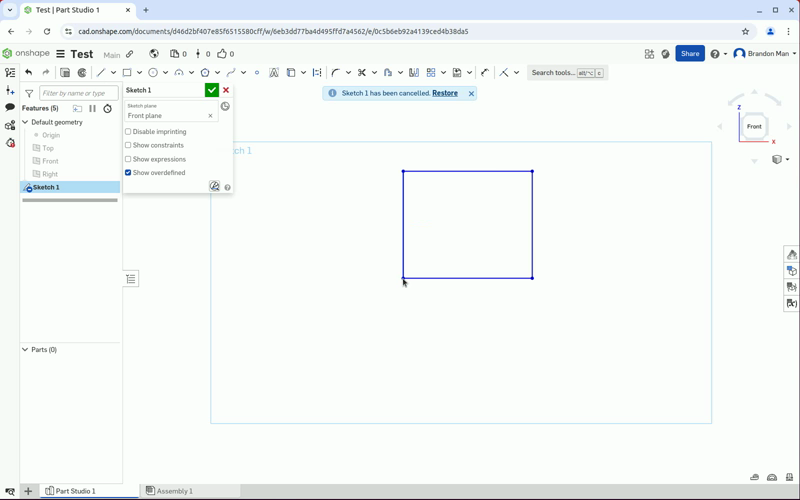
mouse_move(521, 234)
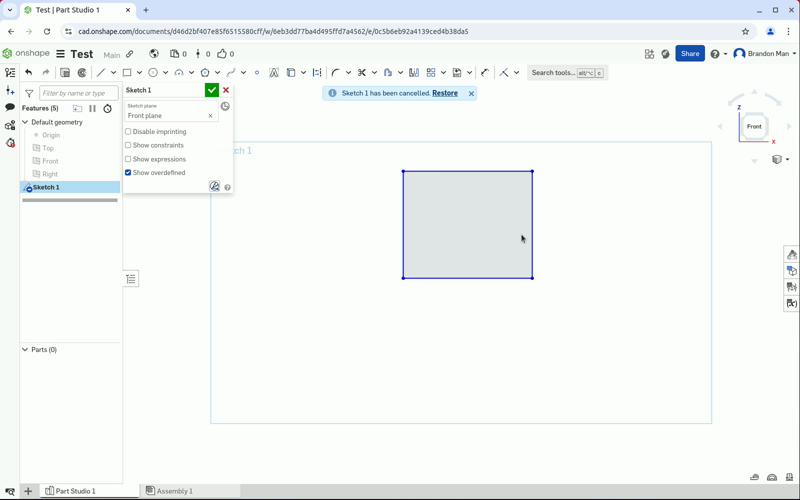
click(521, 234)
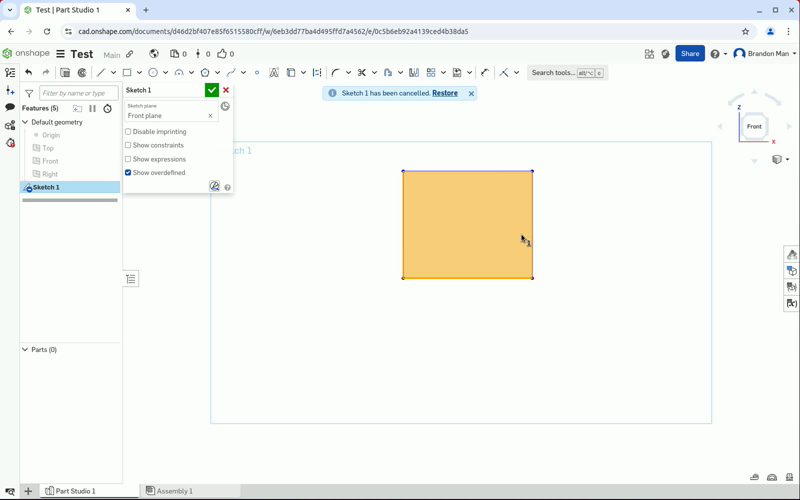
mouse_move(73, 352)
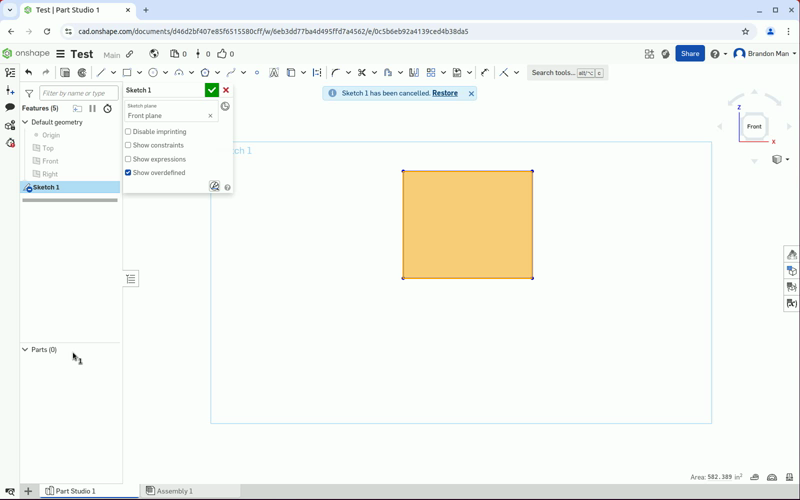
key(shift+y)
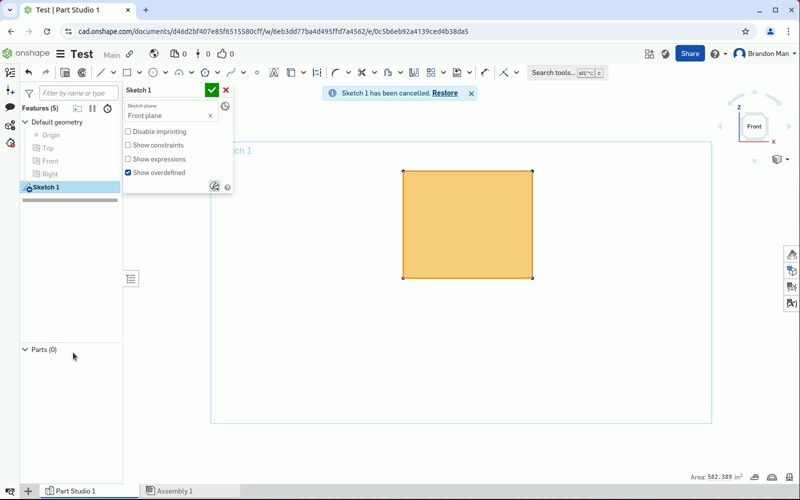
key(shift+e)
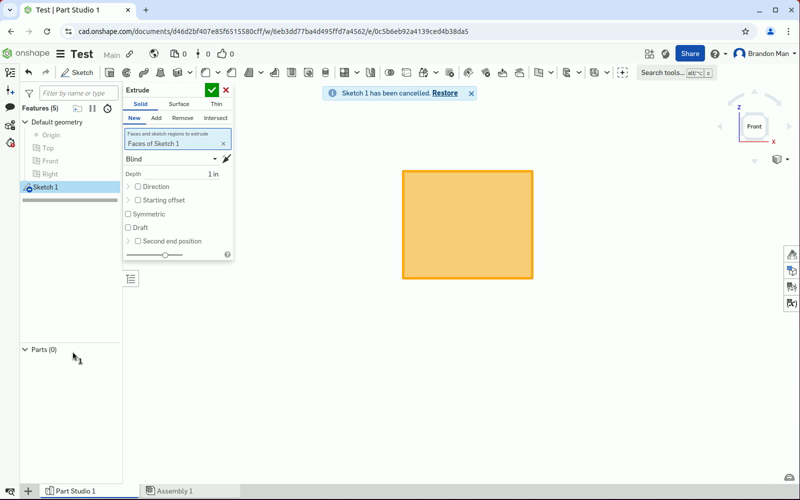
mouse_move(143, 106)
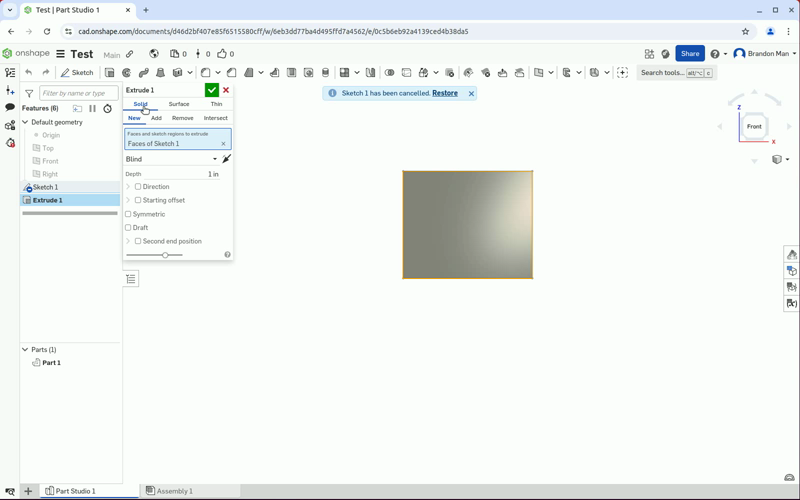
click(143, 106)
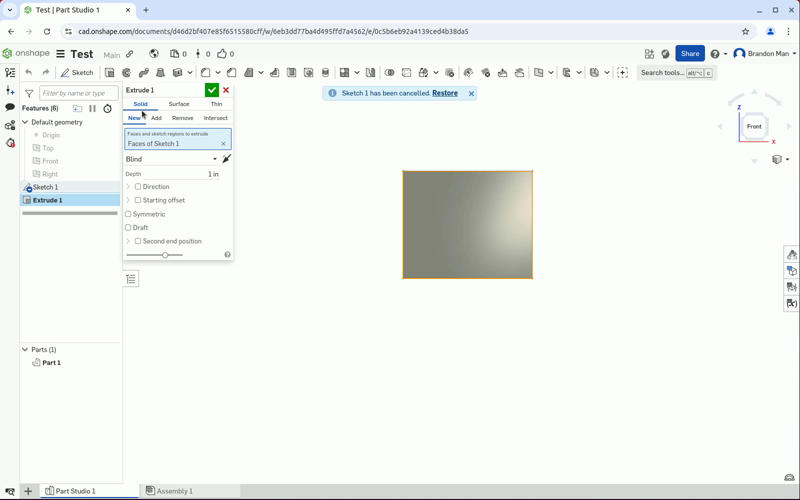
mouse_move(137, 120)
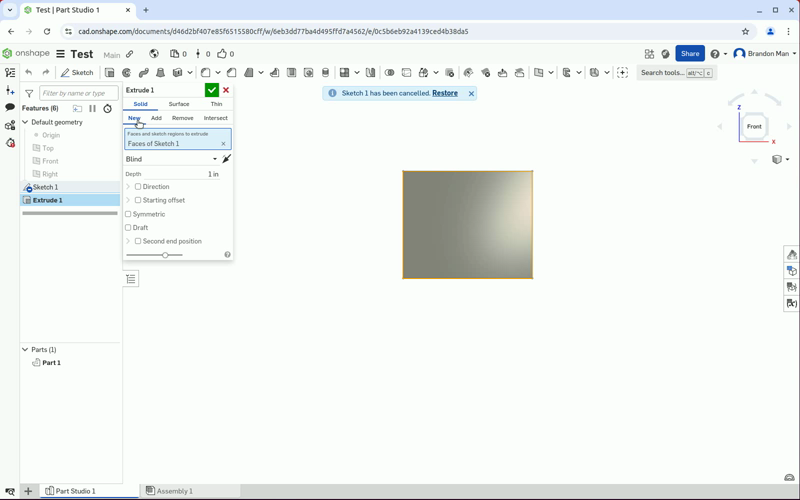
click(137, 120)
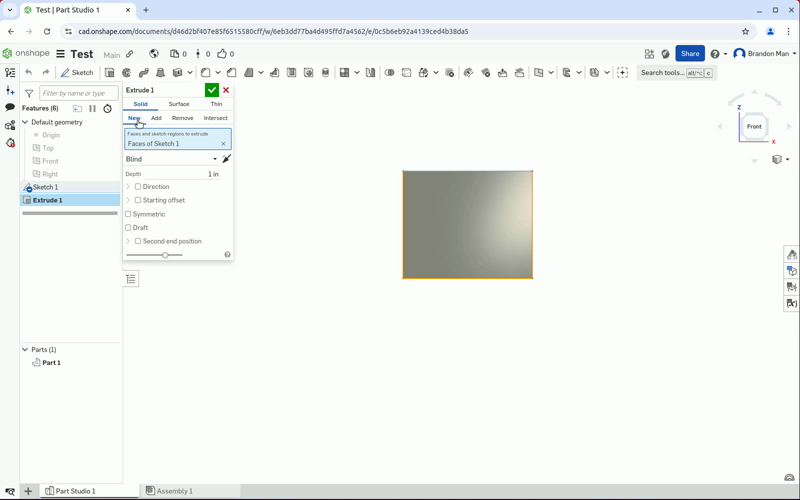
key(tab, 4)
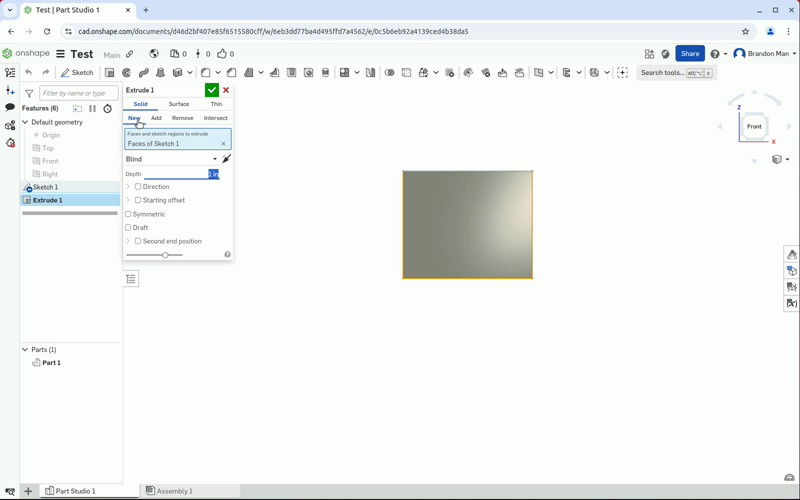
text(8.906)
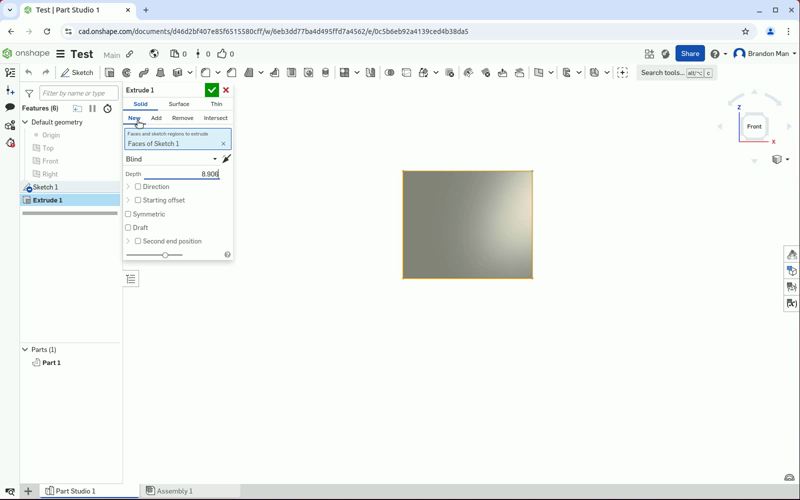
key(enter)
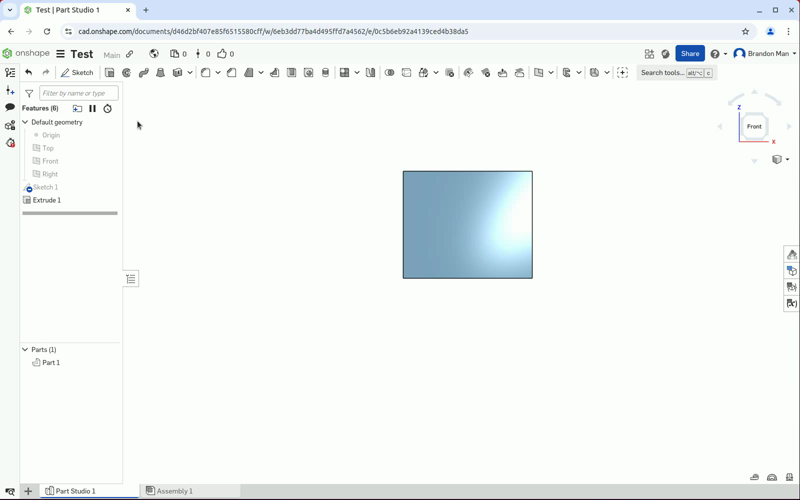
key(shift+h)
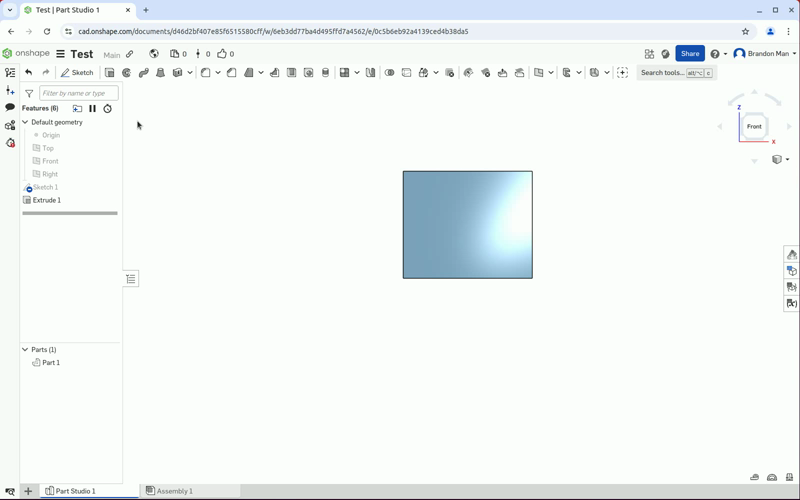
key(shift+h)
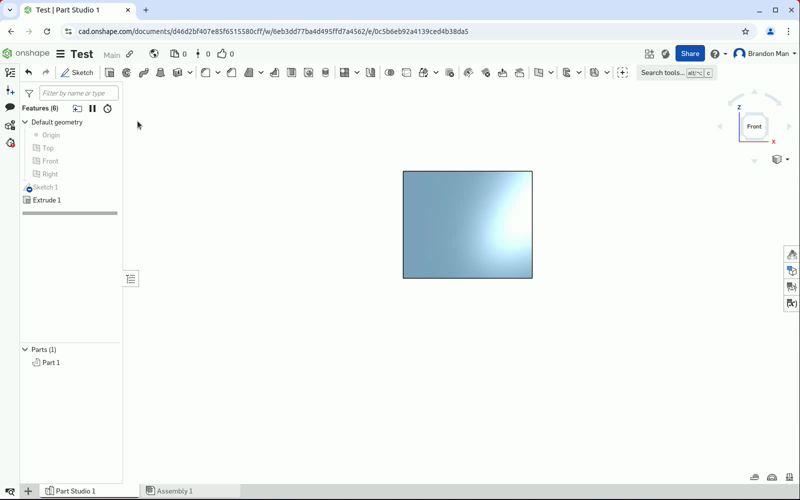
mouse_move(73, 189)
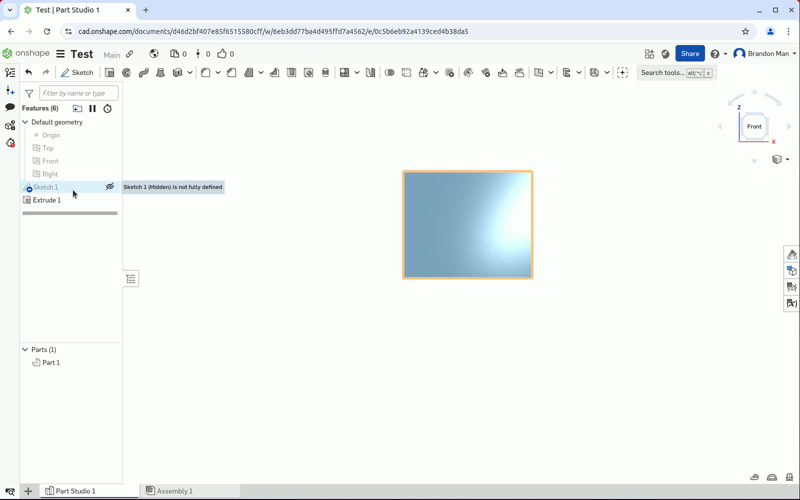
click(73, 189)
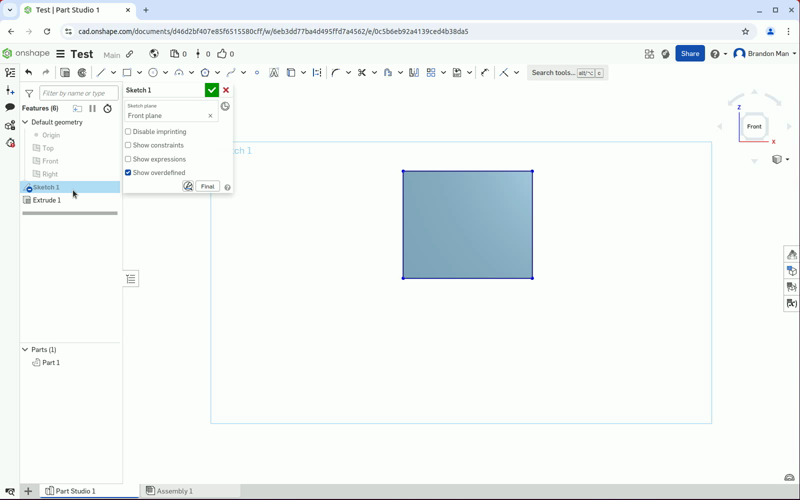
mouse_move(229, 92)
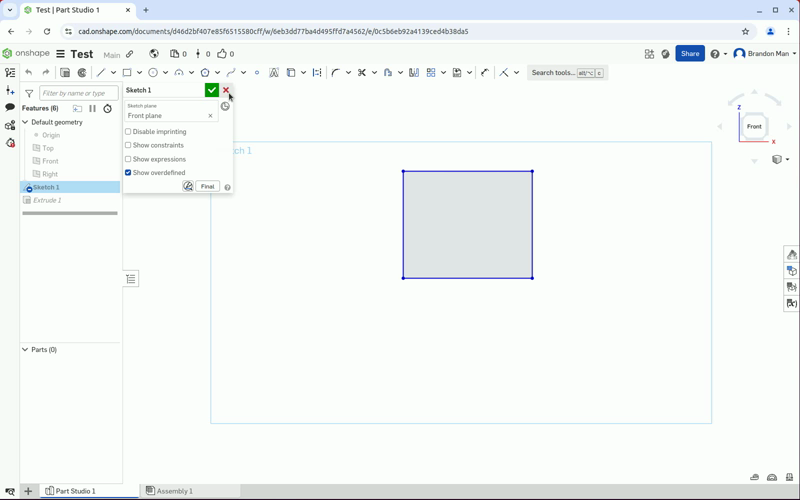
click(229, 92)
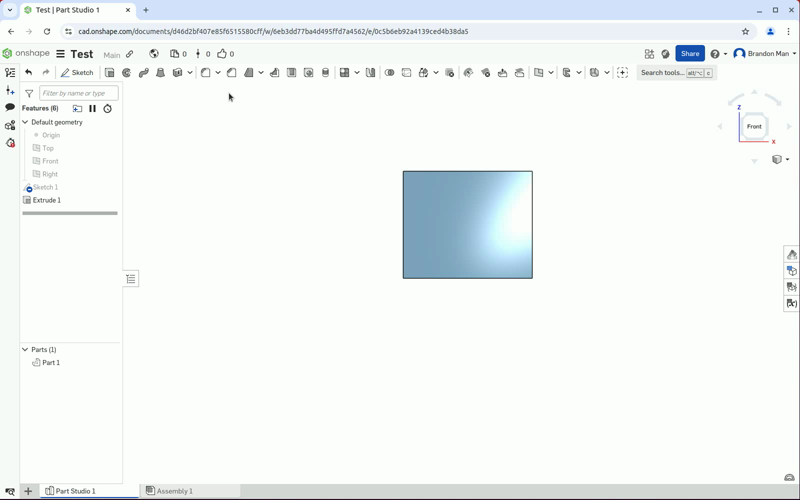
mouse_move(541, 75)
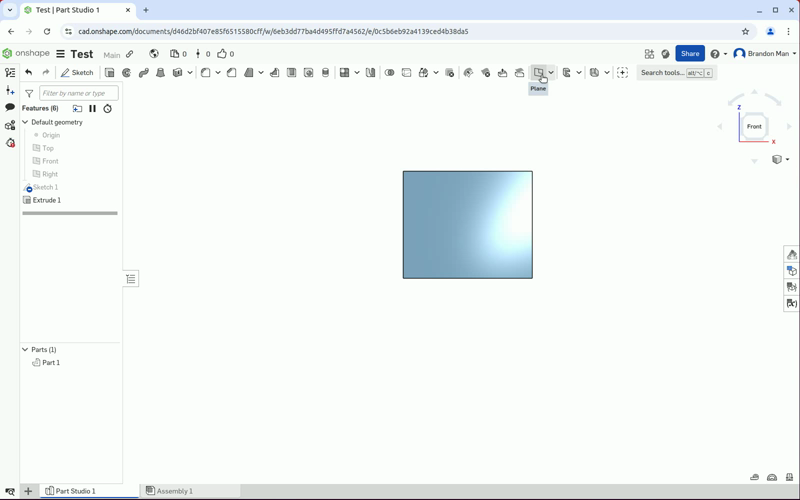
click(541, 75)
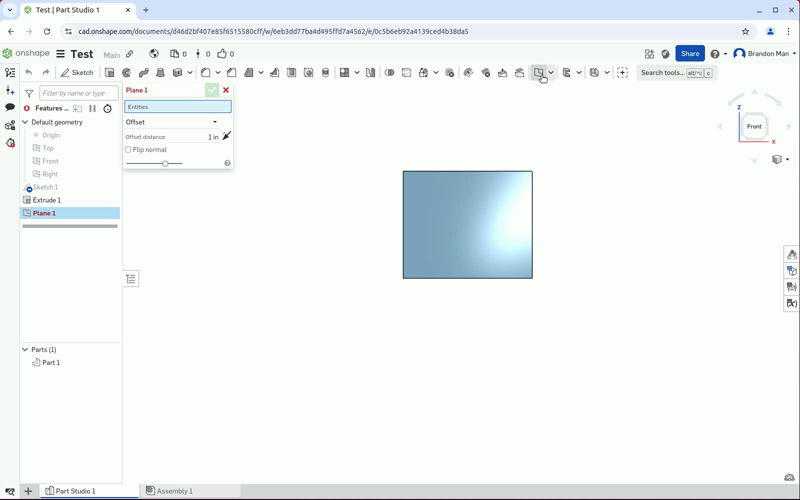
mouse_move(73, 163)
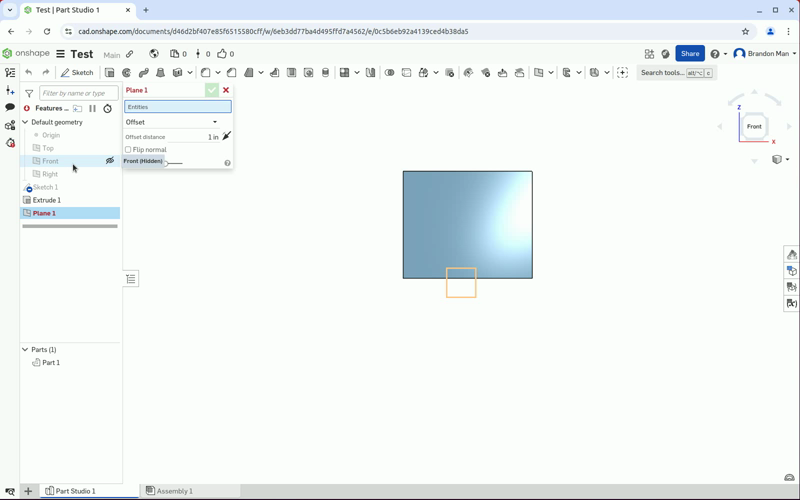
click(73, 163)
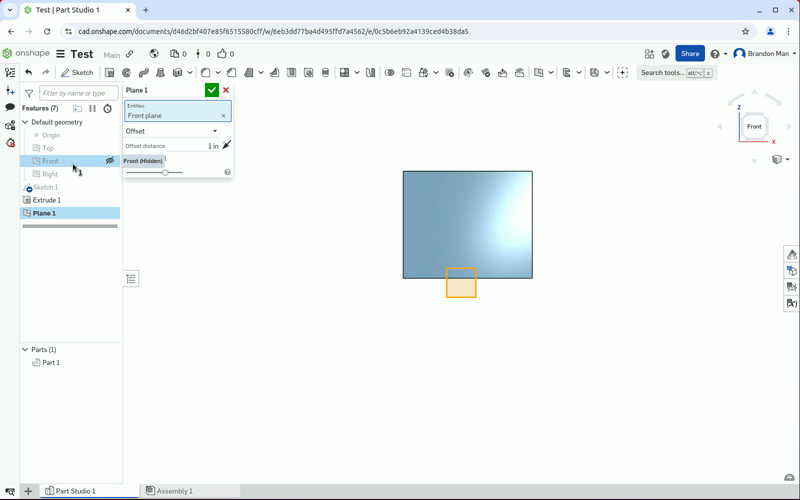
key(tab, 2)
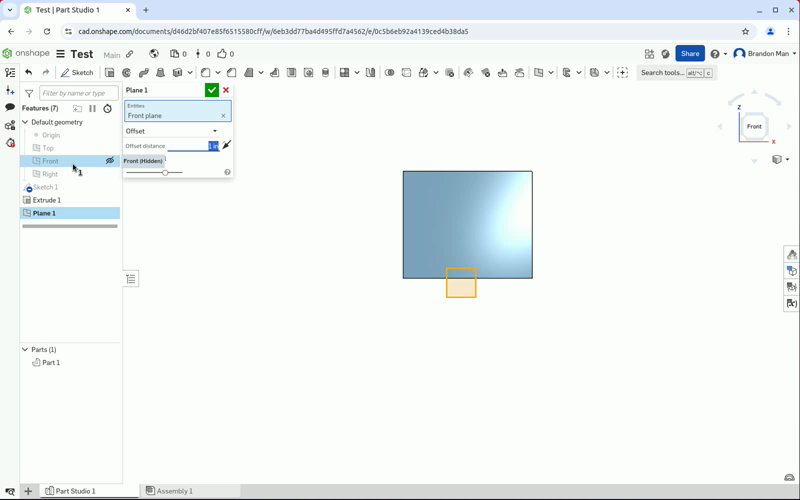
text(8.904)
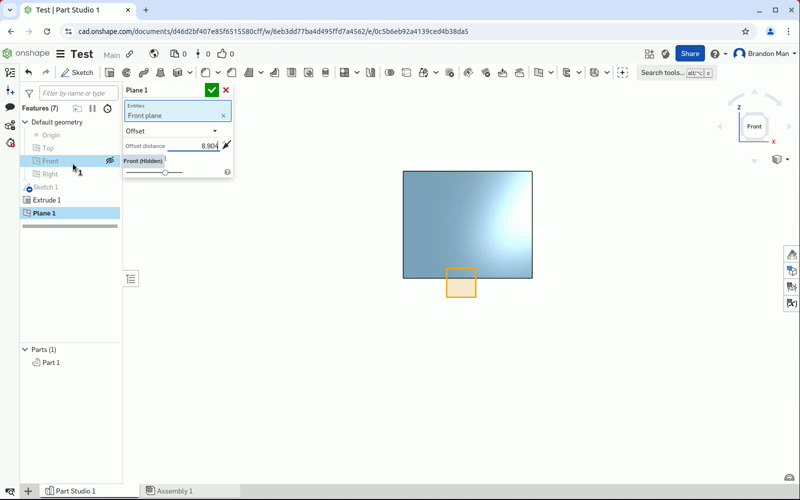
key(enter, 2)
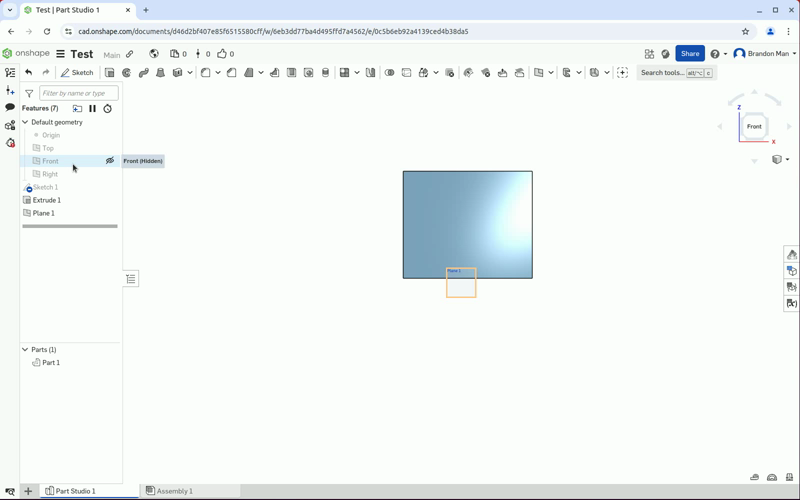
key(shift+s)
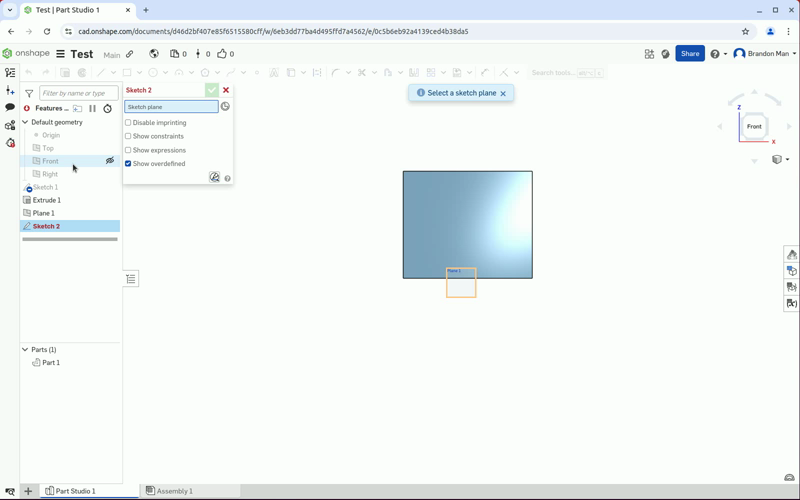
mouse_move(73, 215)
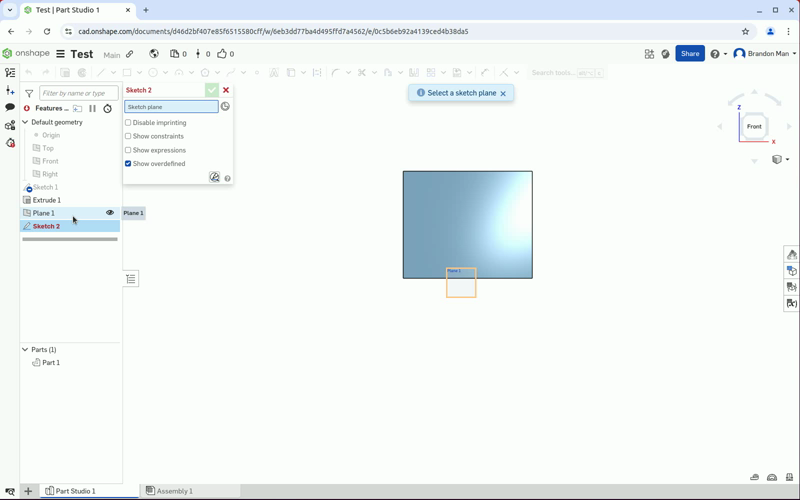
click(73, 215)
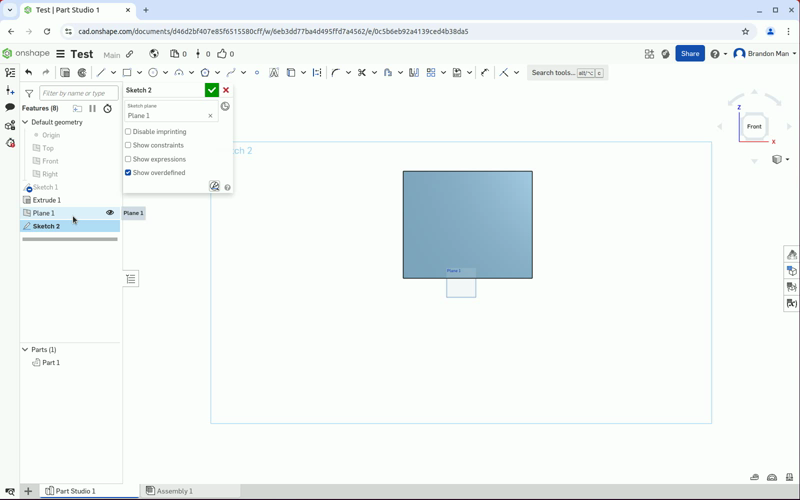
mouse_move(73, 352)
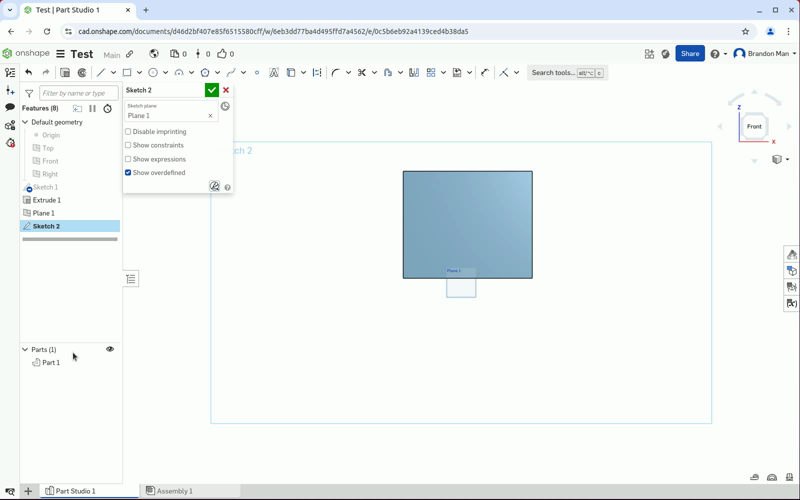
key(y)
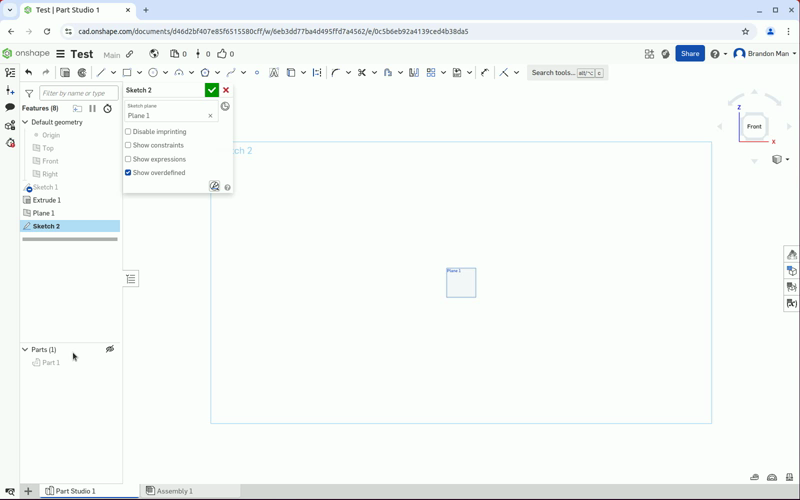
key(l)
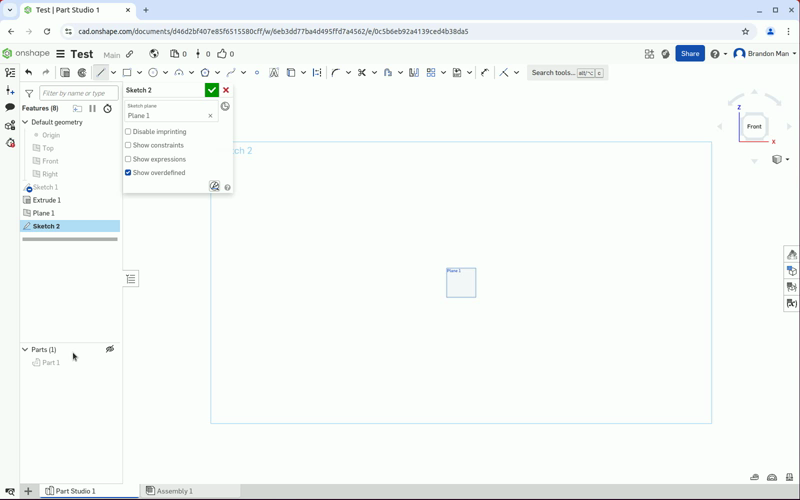
key_down(shift)
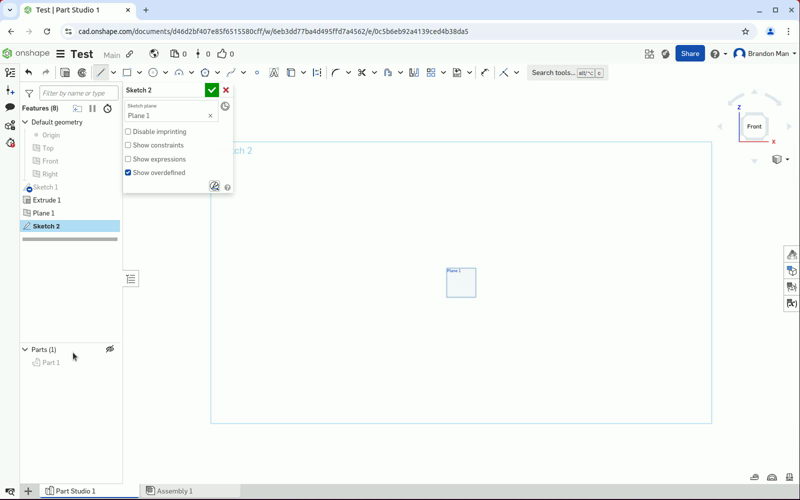
mouse_move(403, 213)
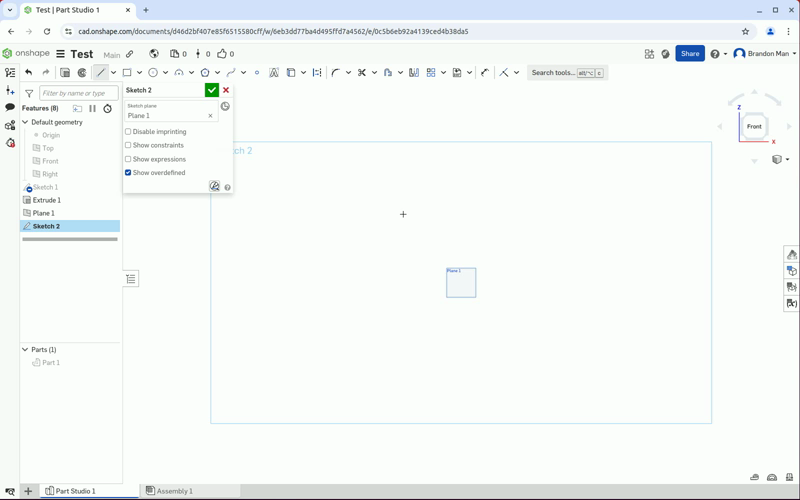
click(403, 213)
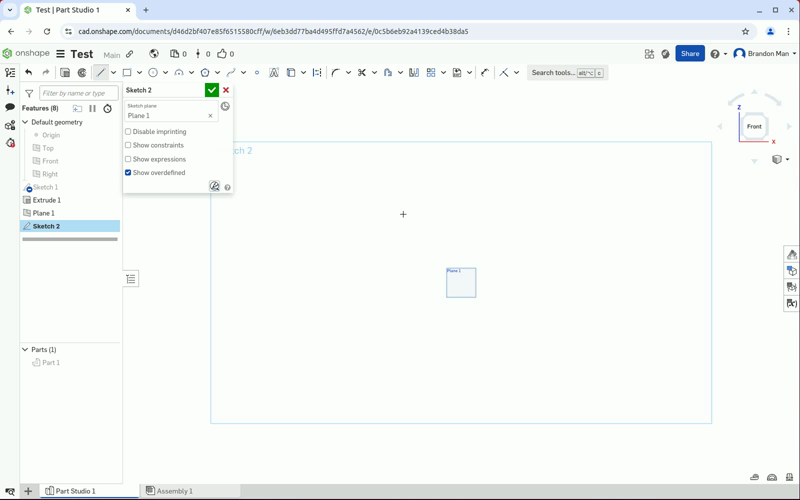
key_up(shift)
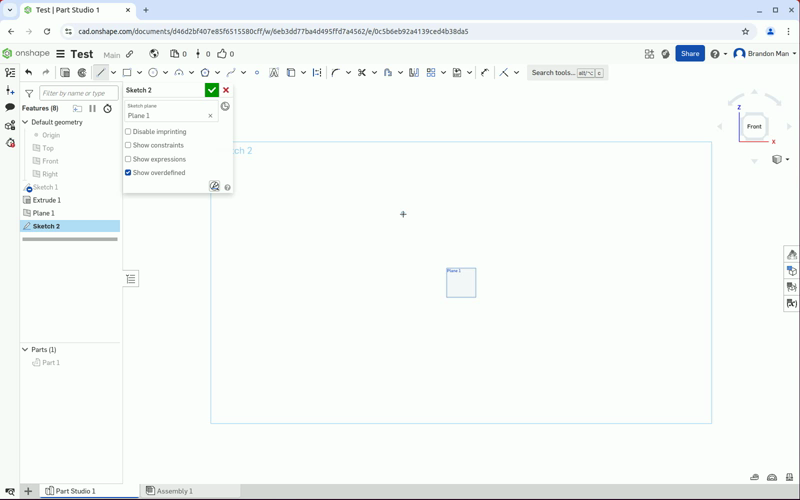
key_down(shift)
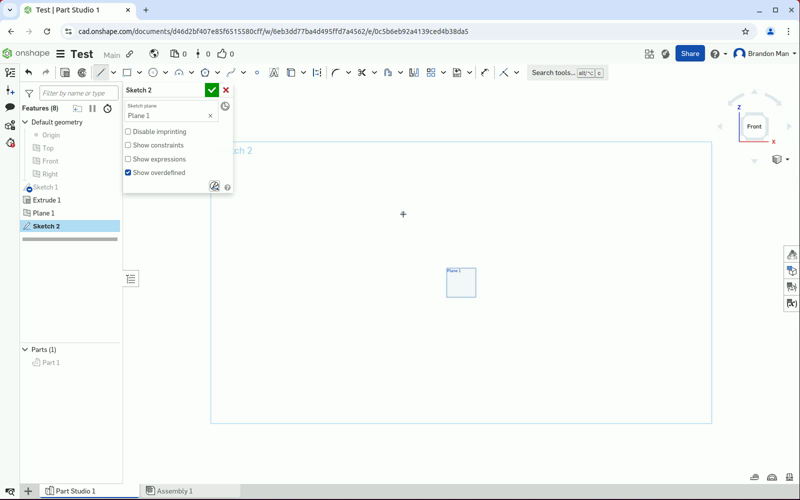
mouse_move(433, 213)
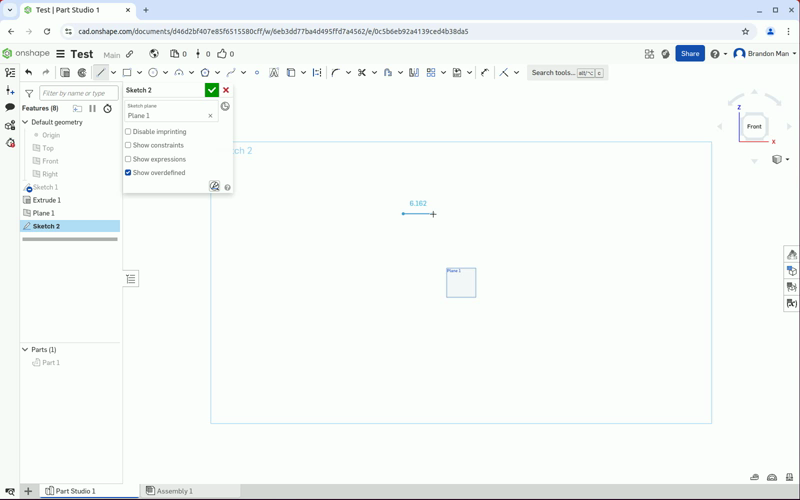
mouse_move(447, 213)
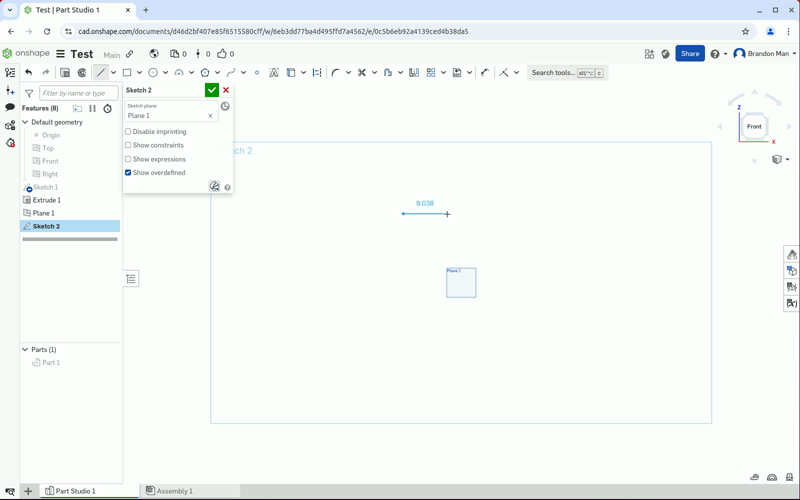
click(447, 213)
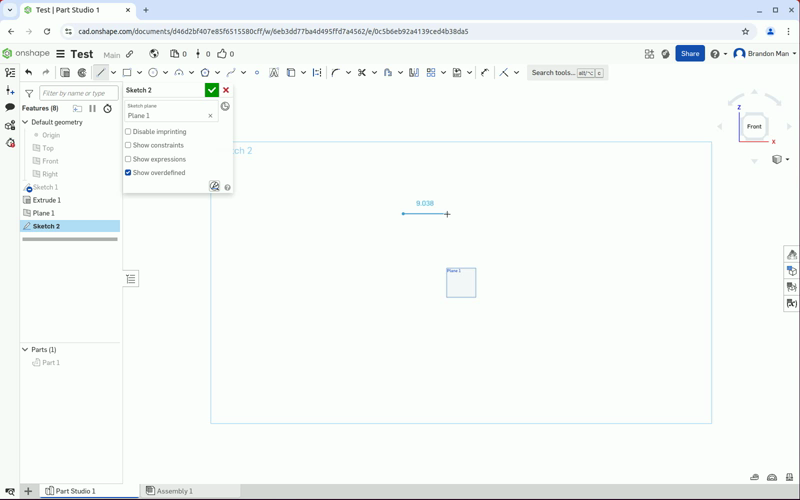
key_up(shift)
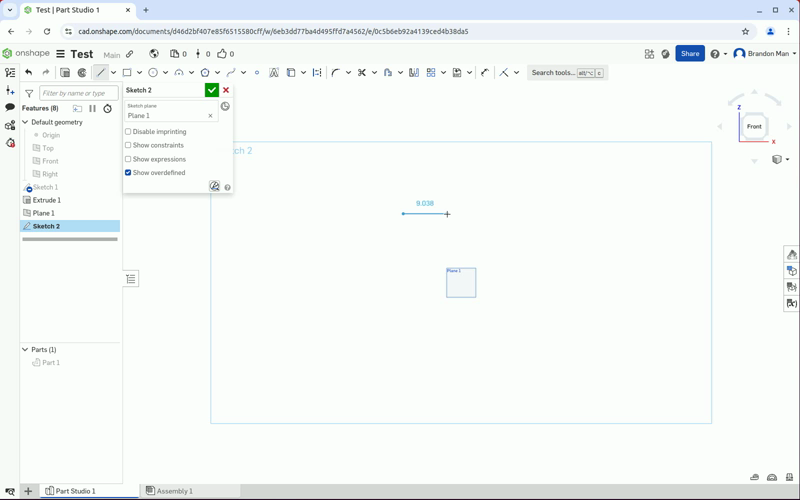
key_down(shift)
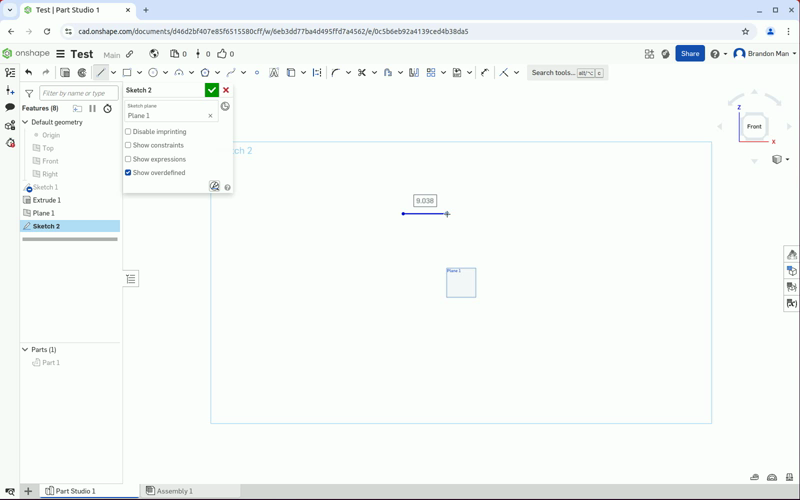
mouse_move(477, 213)
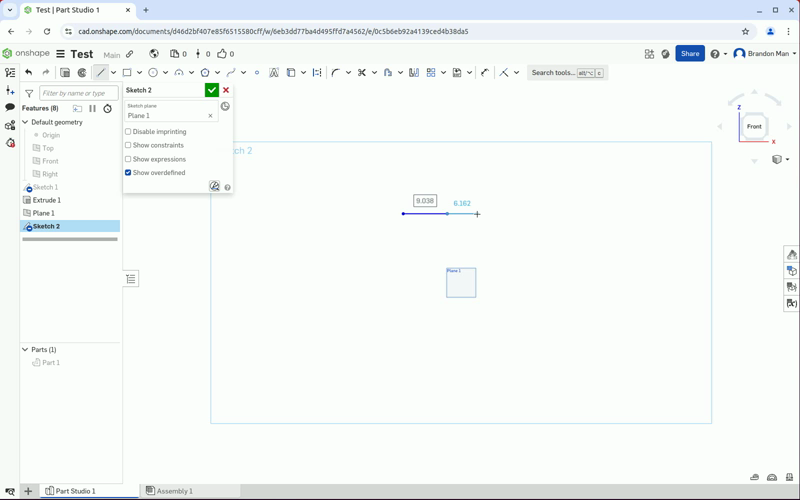
mouse_move(447, 169)
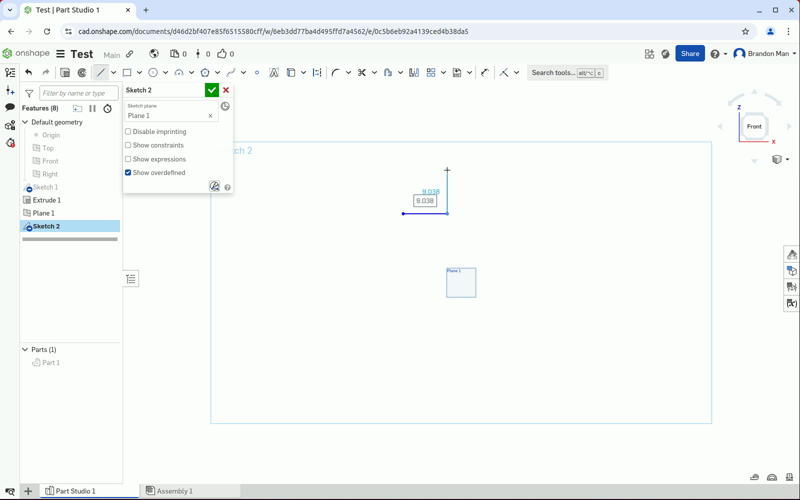
click(447, 169)
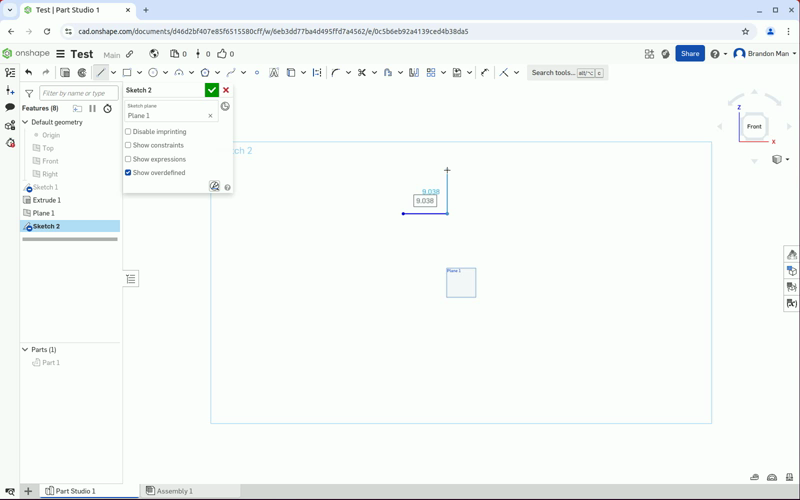
key_up(shift)
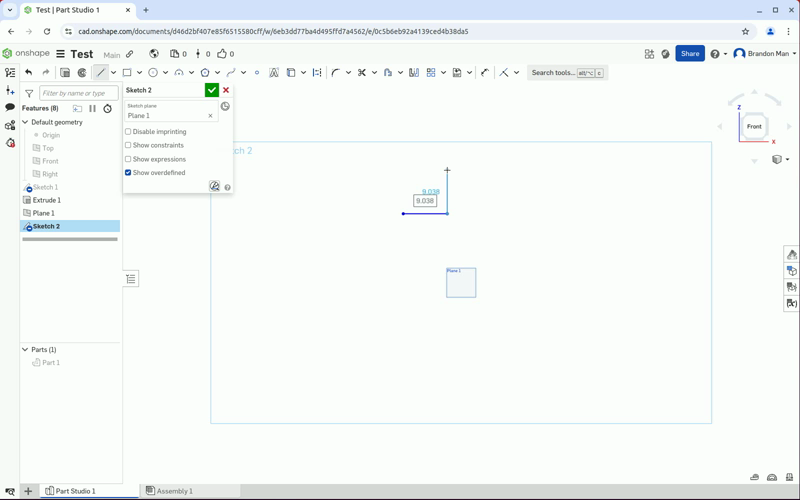
key_down(shift)
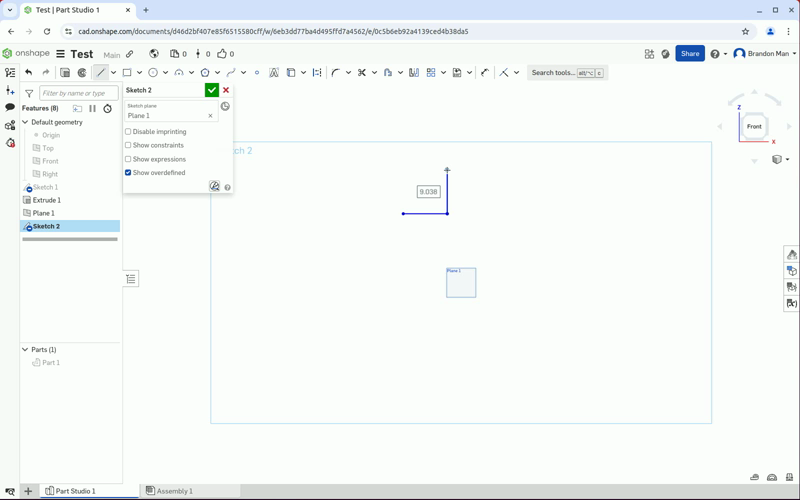
mouse_move(477, 169)
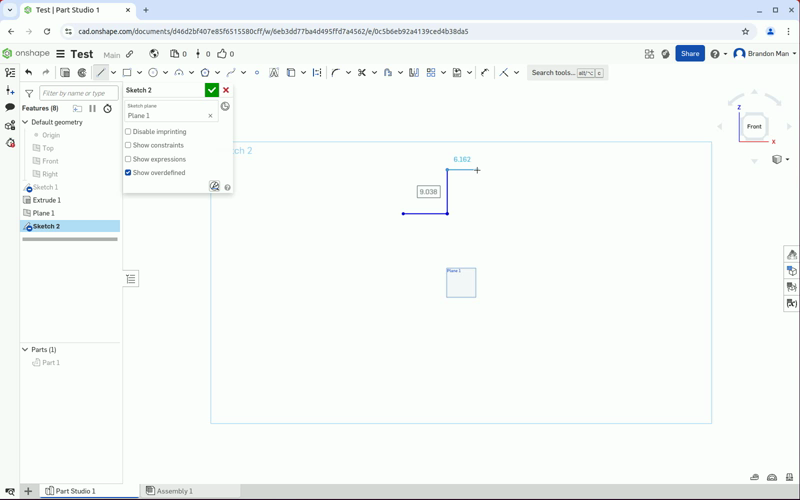
mouse_move(403, 169)
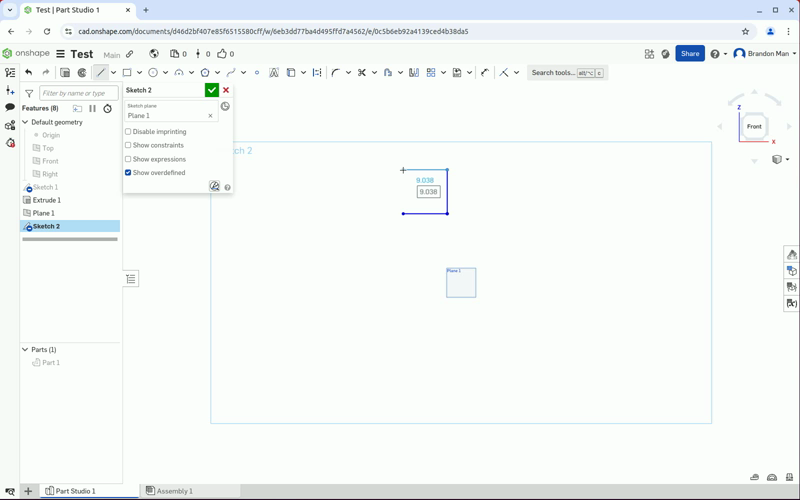
click(403, 169)
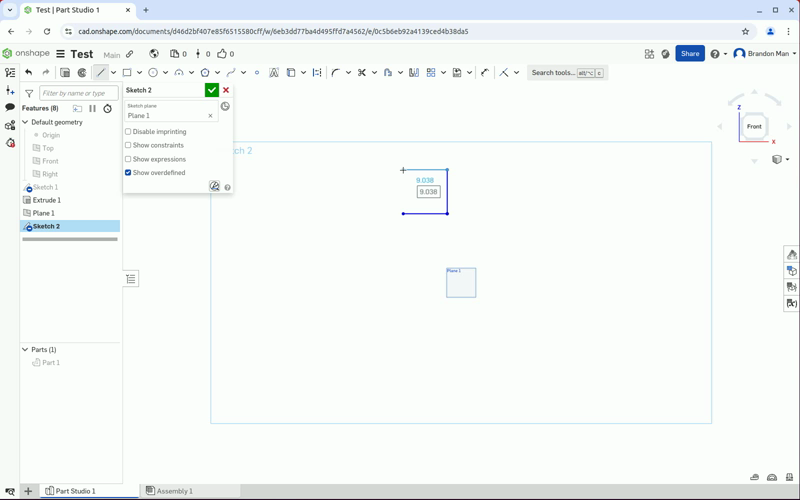
key_up(shift)
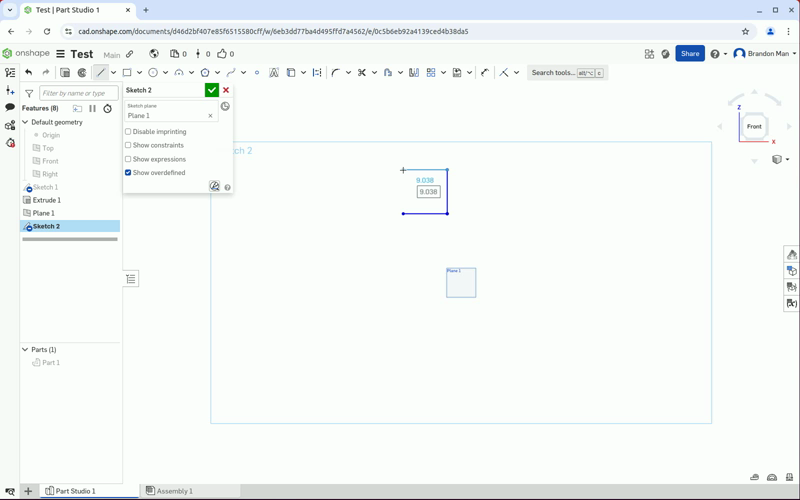
mouse_move(433, 169)
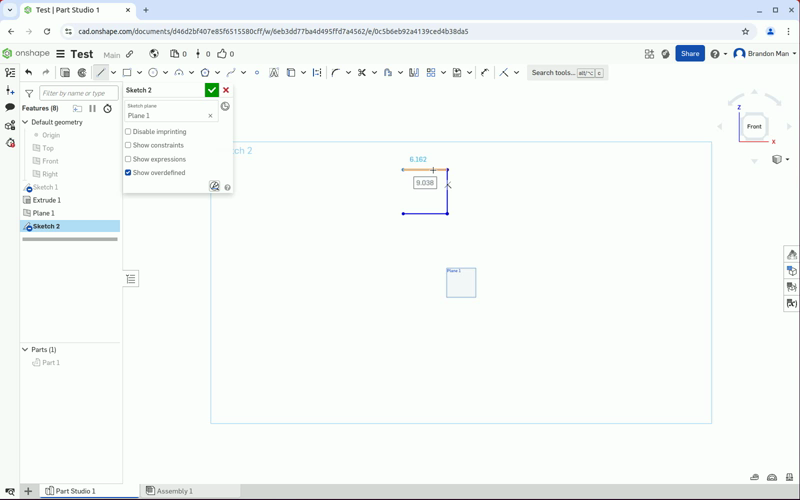
key_down(shift)
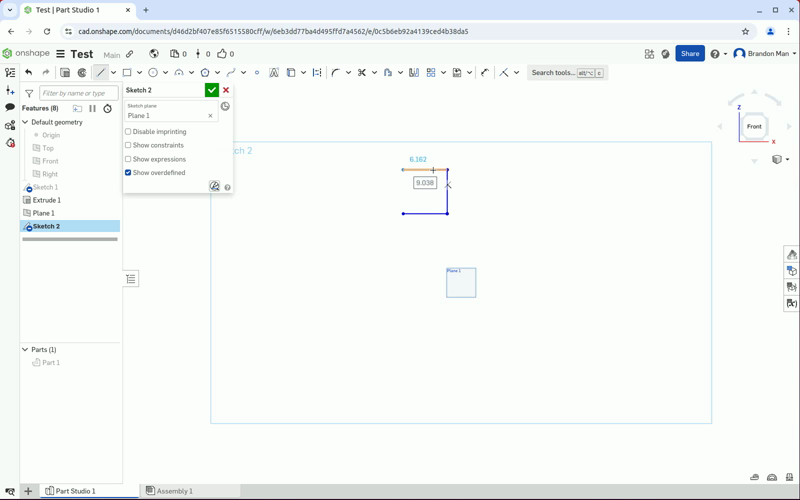
mouse_move(403, 213)
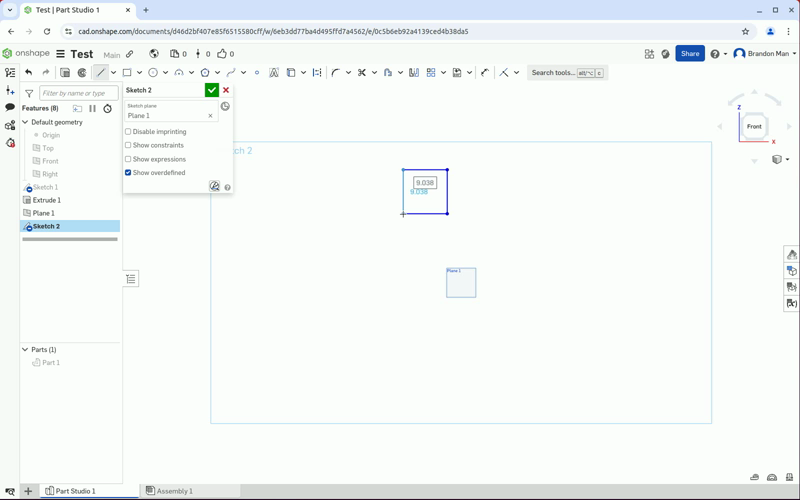
key_up(shift)
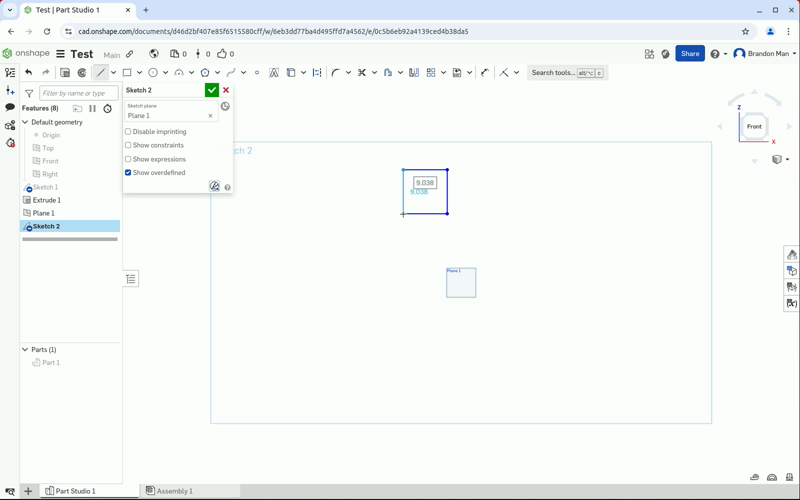
click(403, 213)
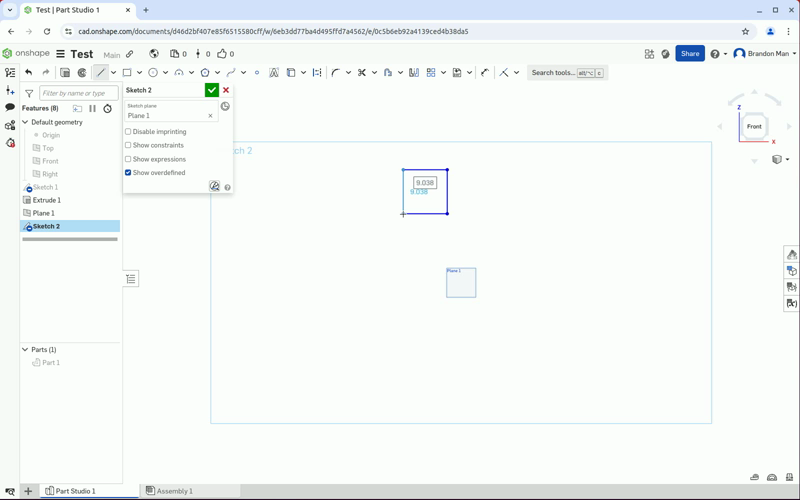
key(esc)
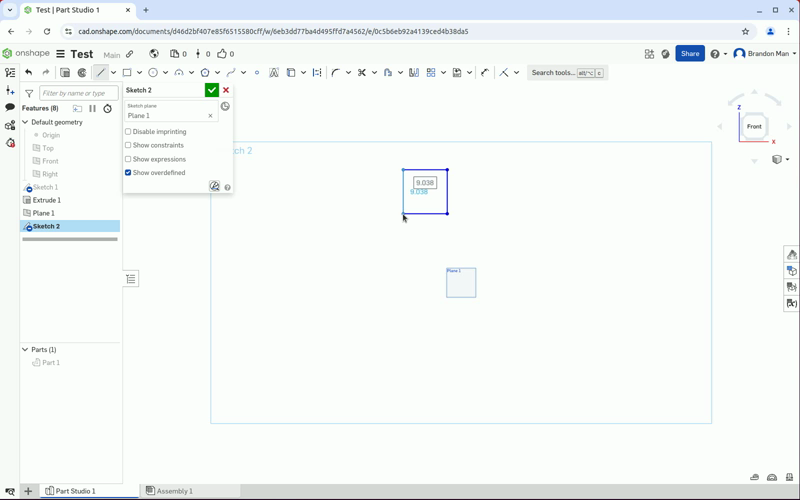
mouse_move(417, 190)
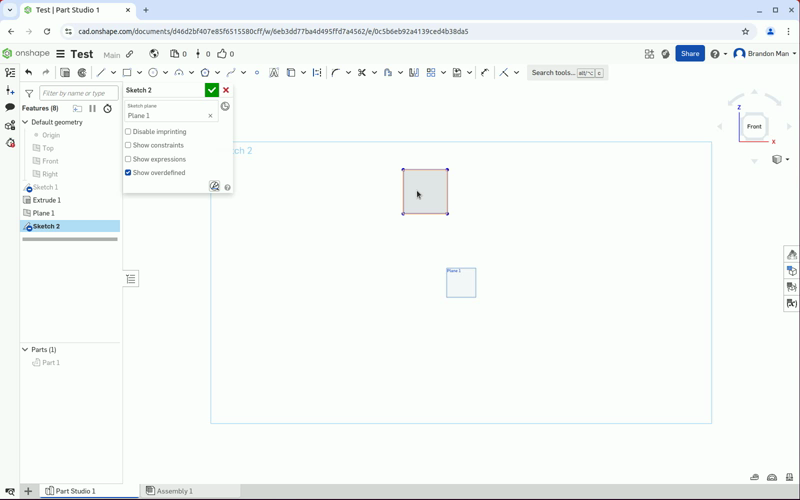
click(417, 190)
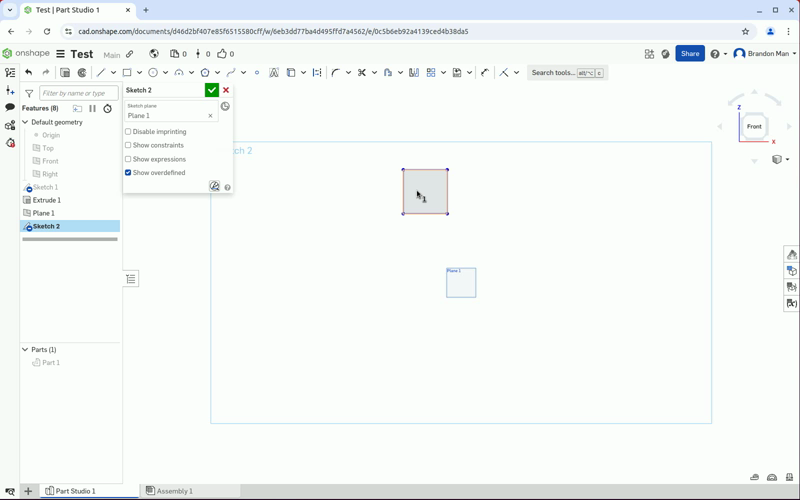
mouse_move(73, 352)
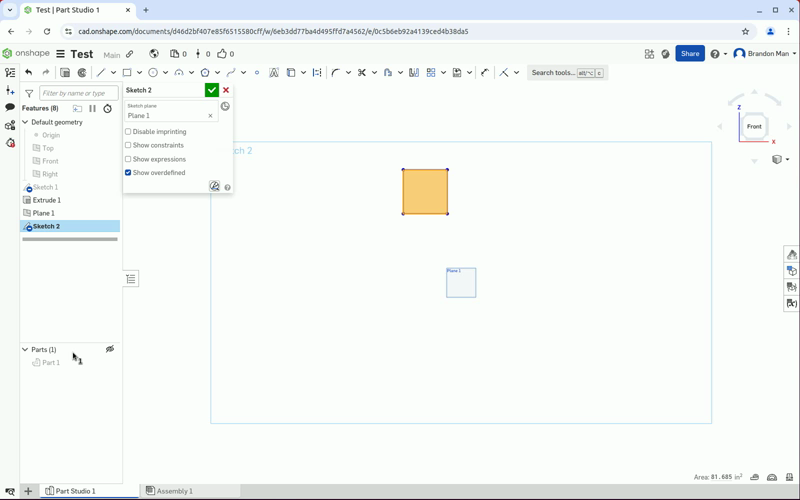
key(shift+y)
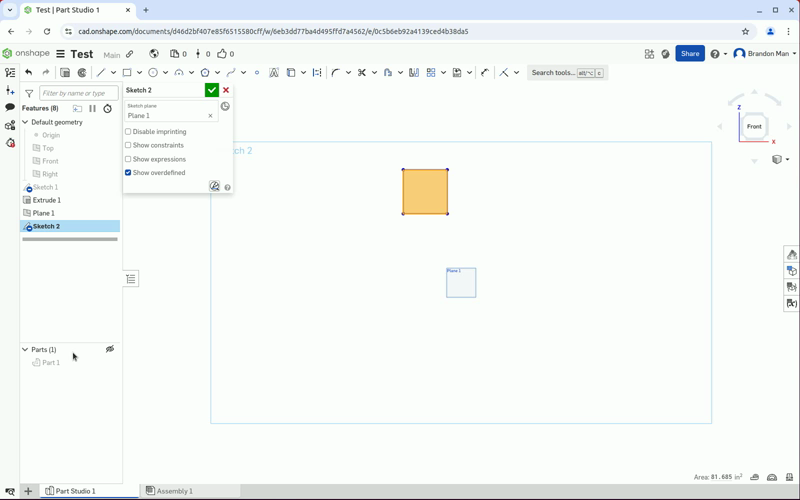
key(shift+e)
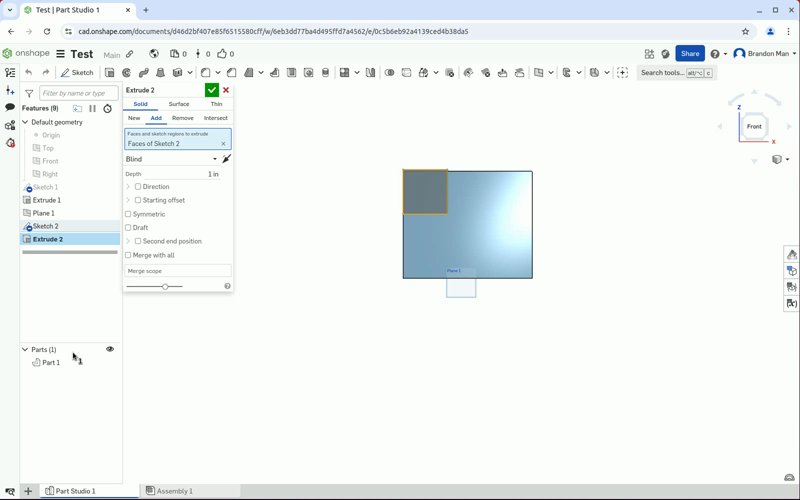
mouse_move(143, 106)
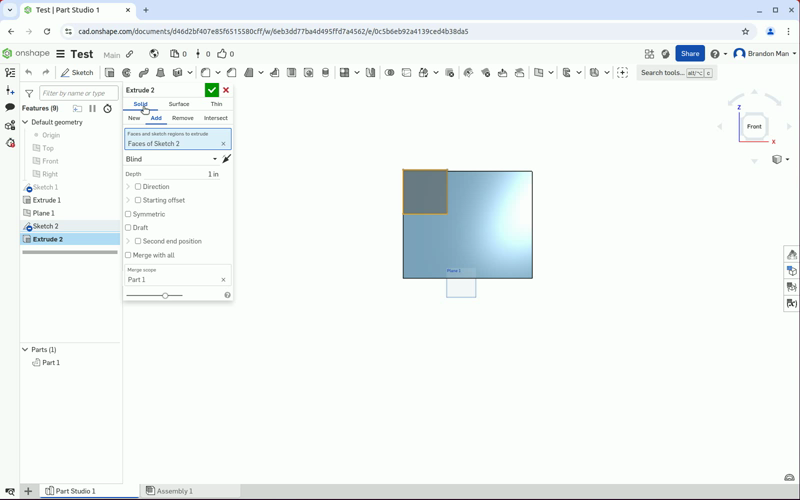
click(143, 106)
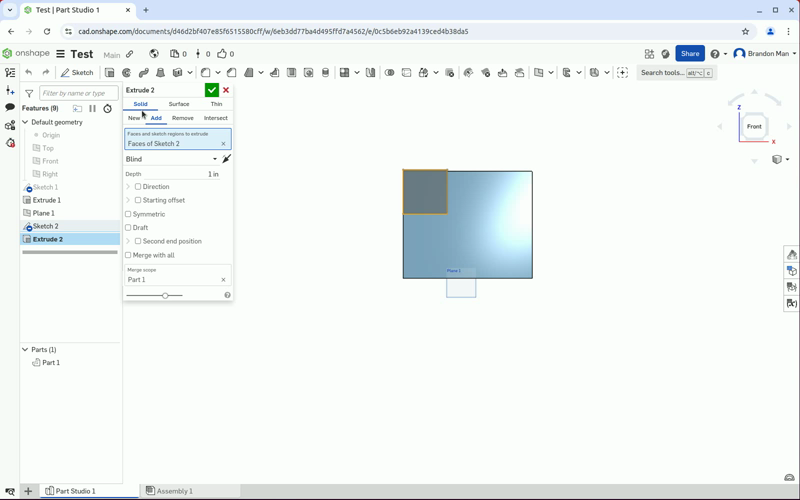
mouse_move(137, 120)
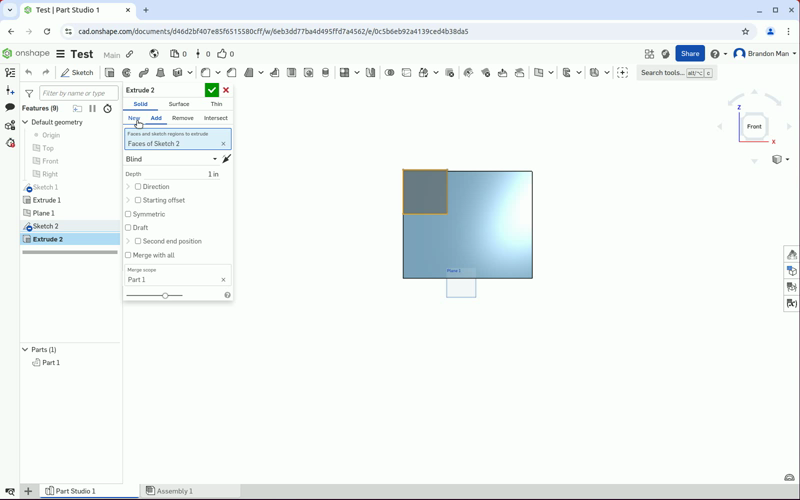
click(137, 120)
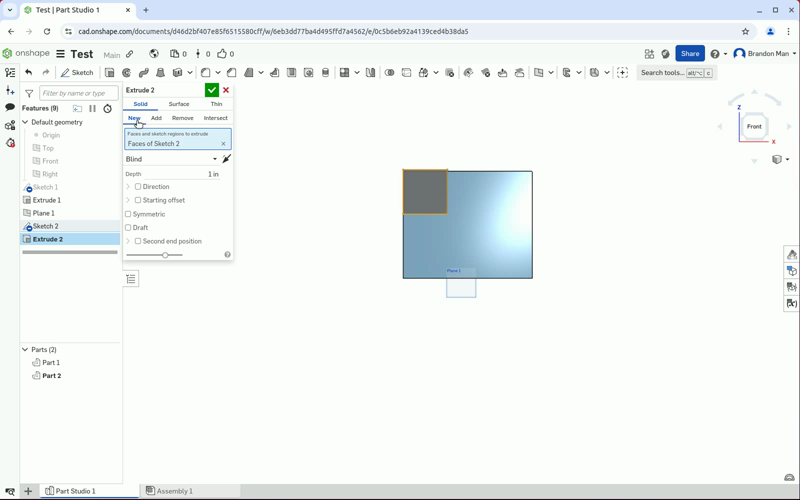
key(tab, 4)
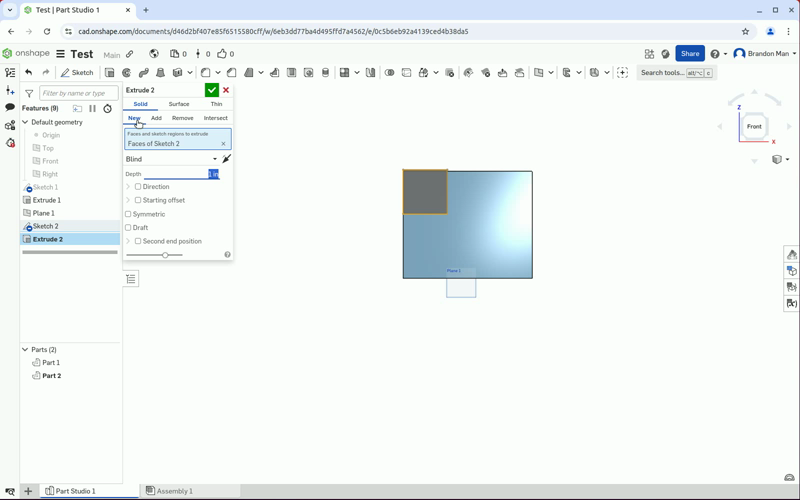
text(8.906)
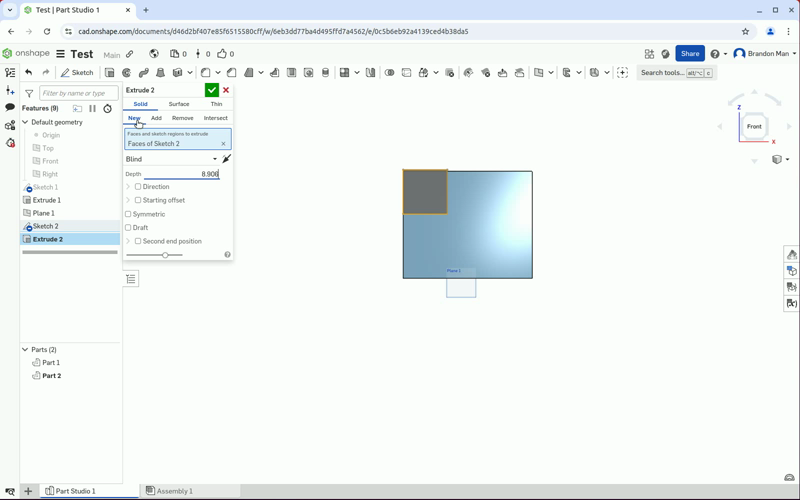
key(enter)
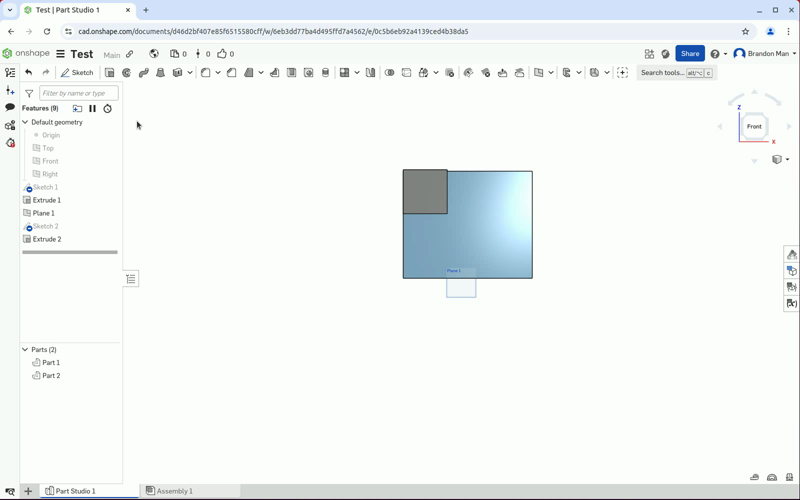
key(shift+h)
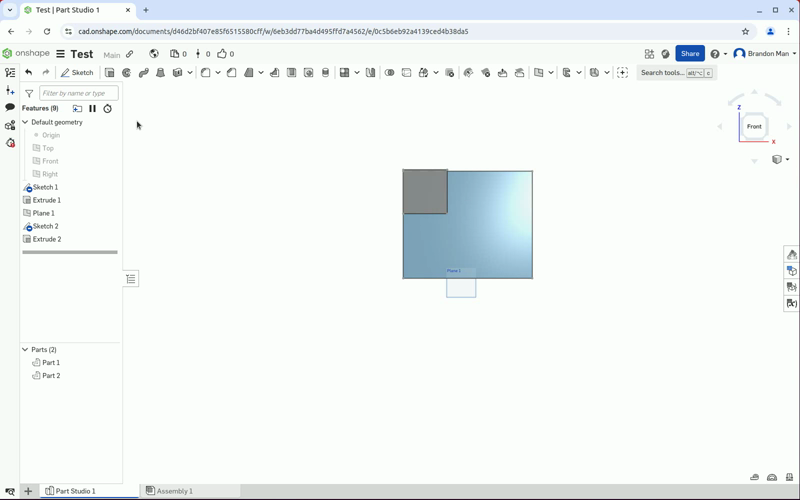
key(shift+h)
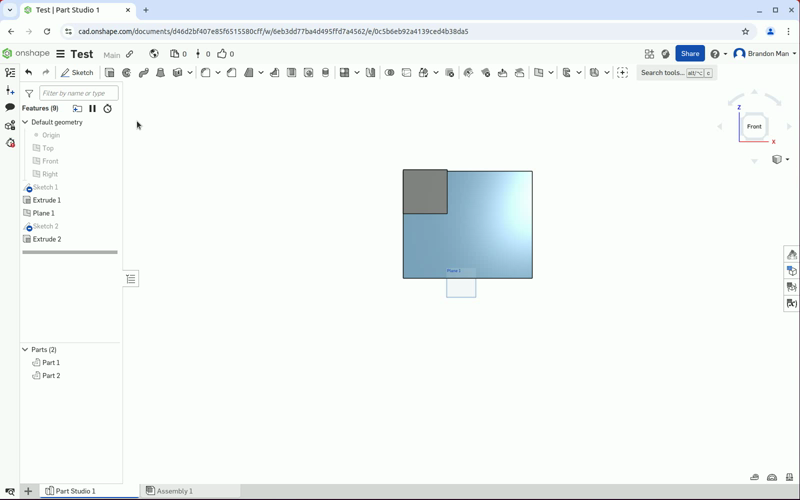
mouse_move(73, 189)
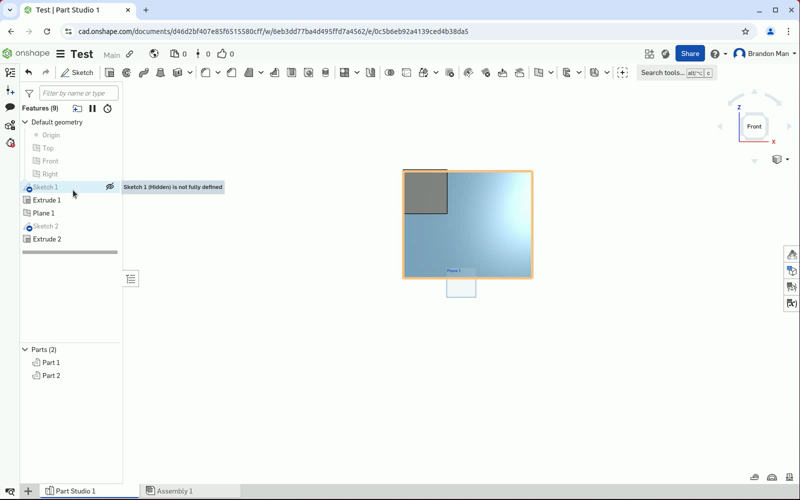
click(73, 189)
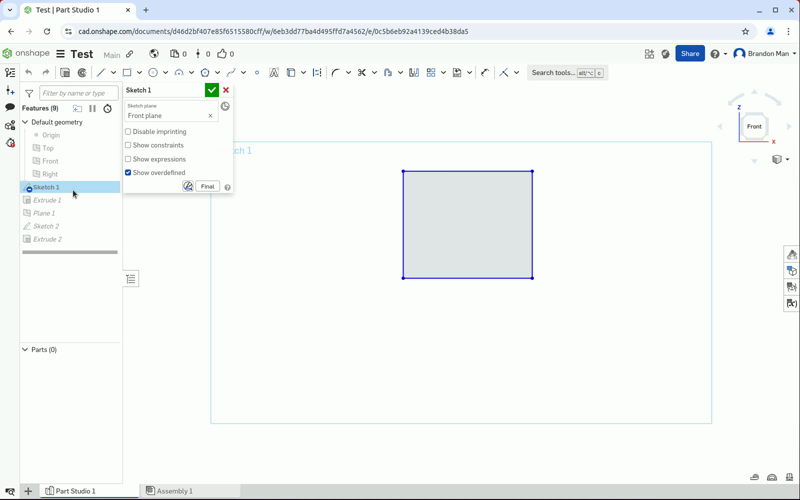
mouse_move(229, 92)
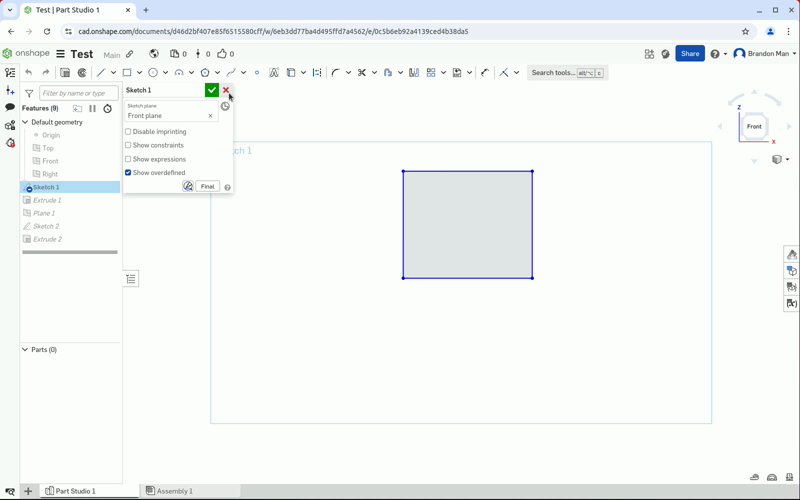
click(229, 92)
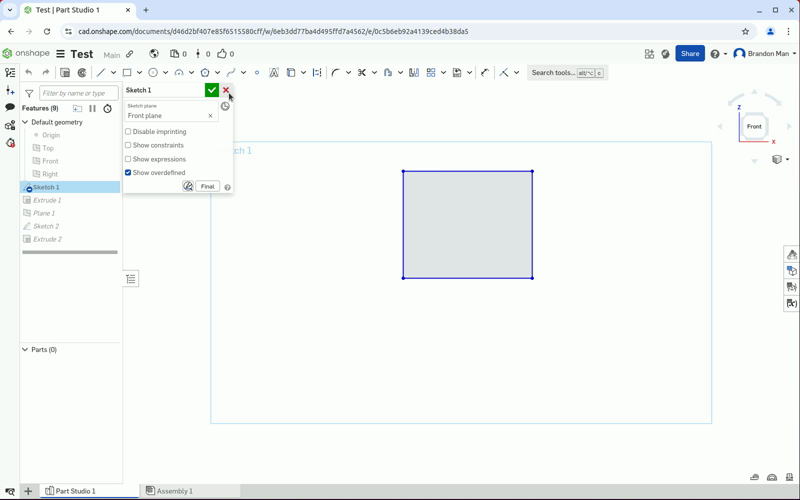
key(shift+s)
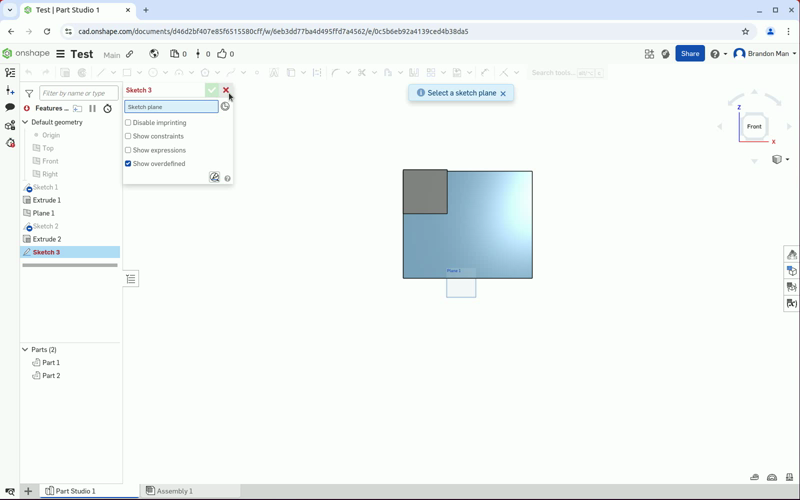
mouse_move(73, 215)
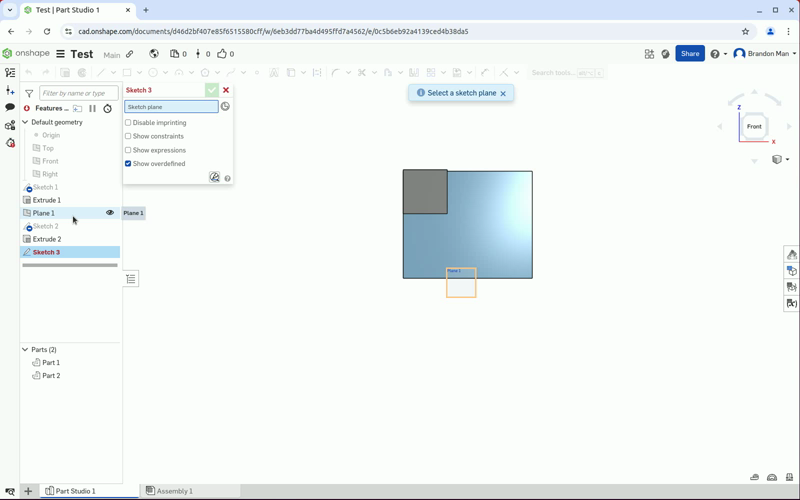
click(73, 215)
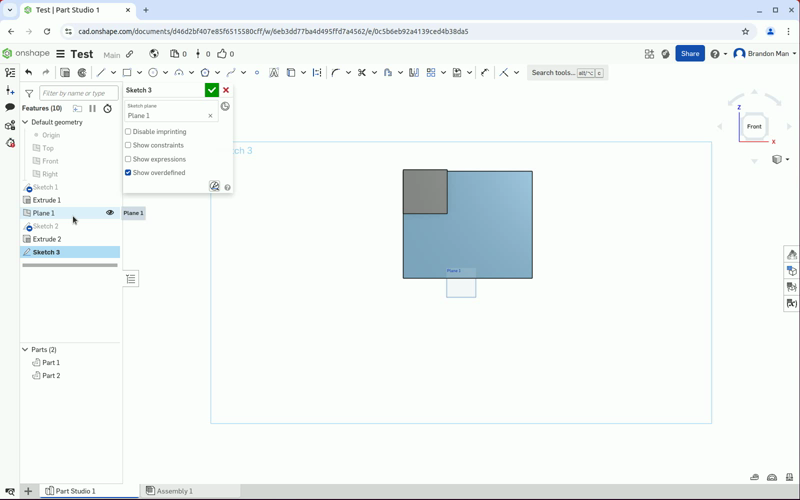
mouse_move(73, 352)
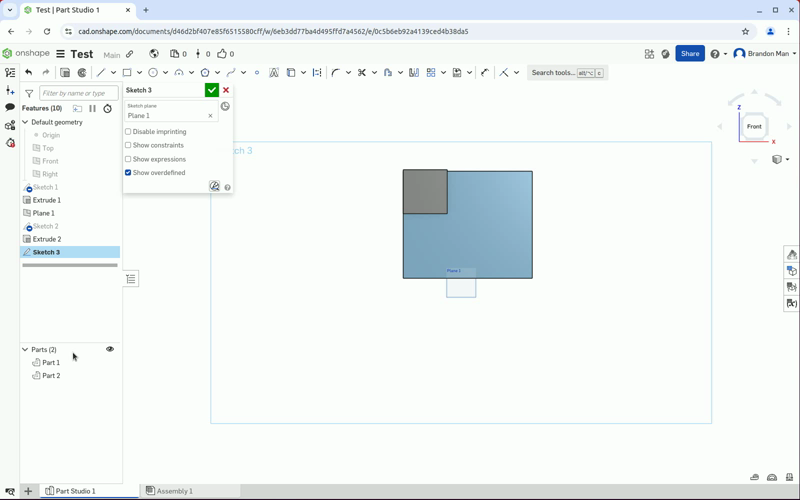
key(y)
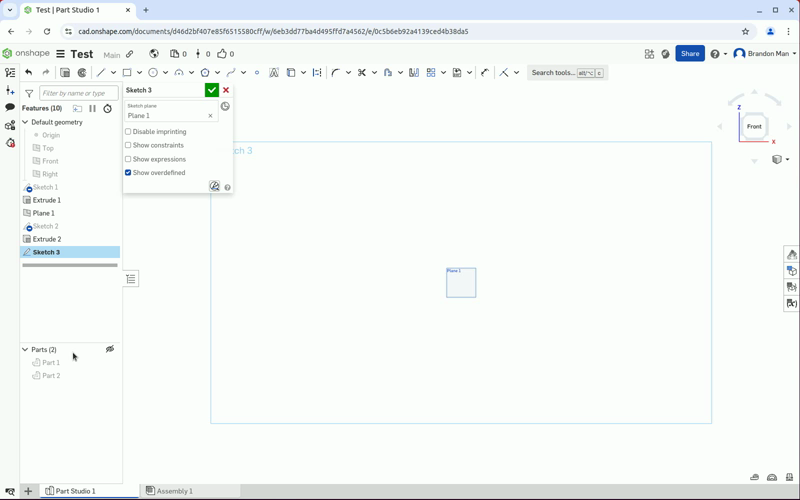
key(l)
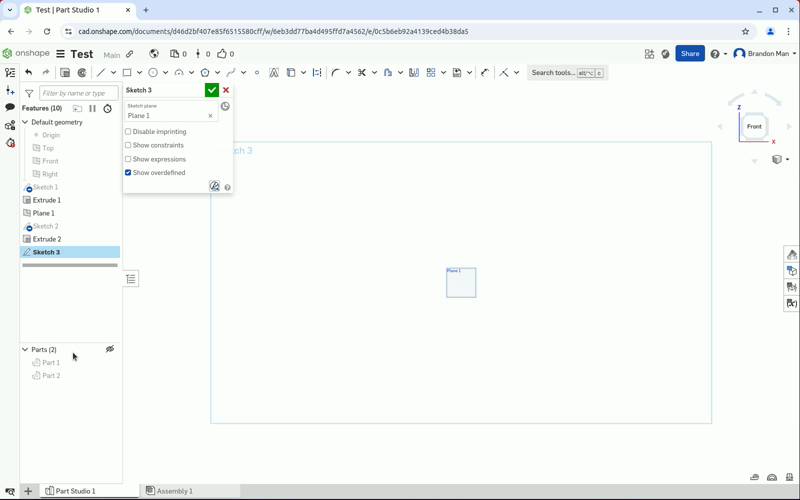
key_down(shift)
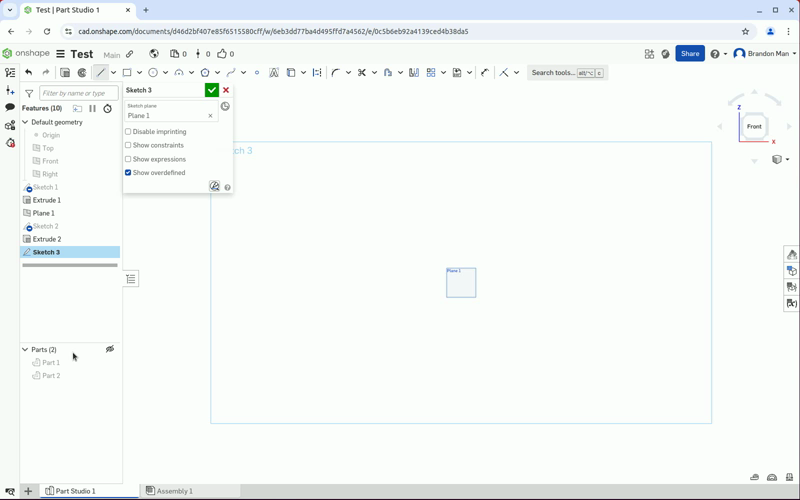
mouse_move(489, 213)
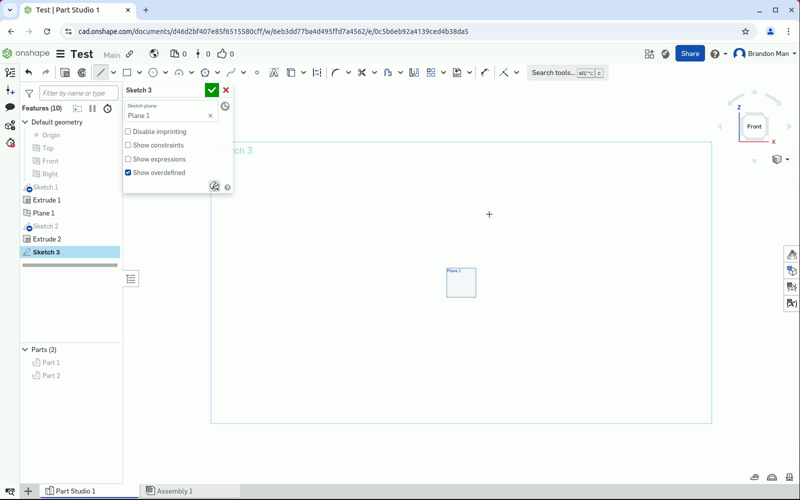
click(489, 213)
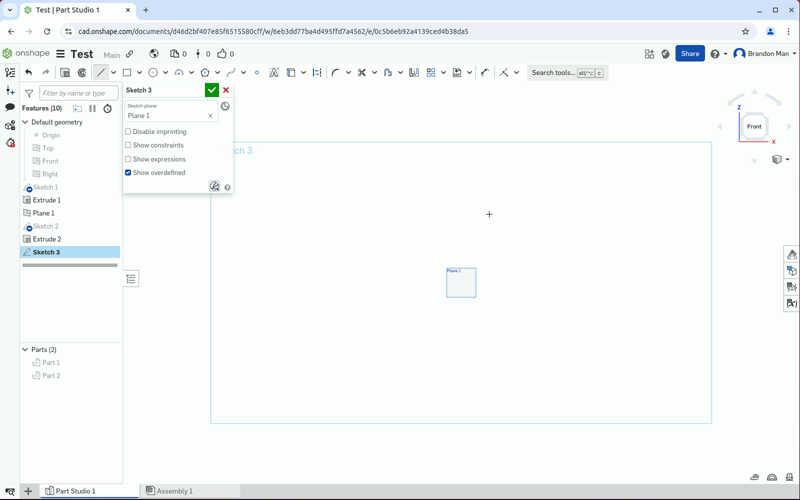
key_up(shift)
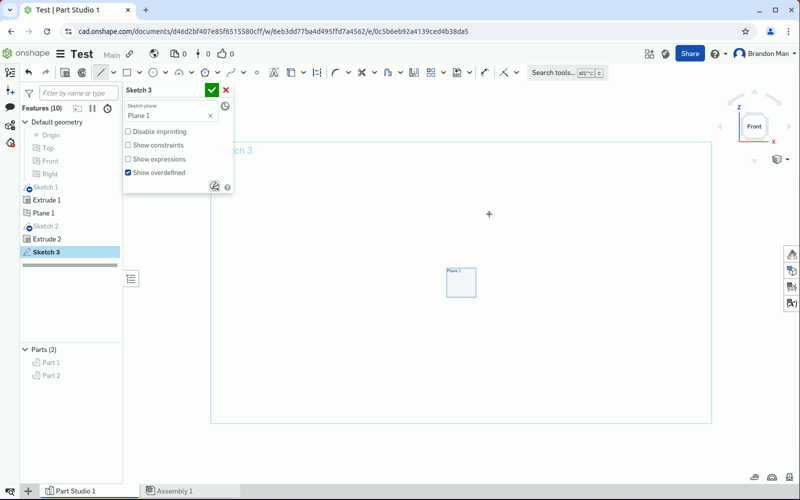
key_down(shift)
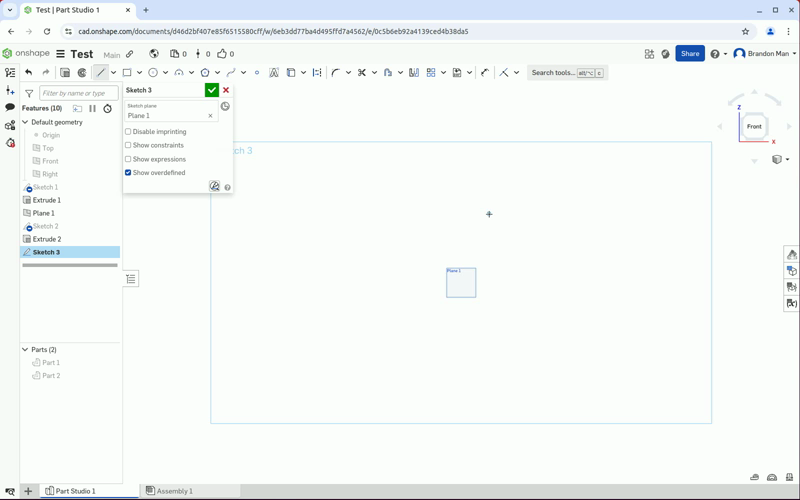
mouse_move(519, 213)
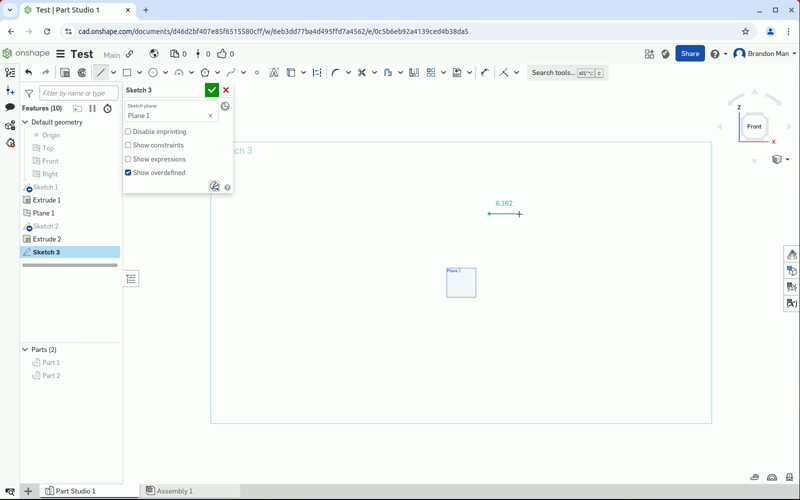
mouse_move(533, 213)
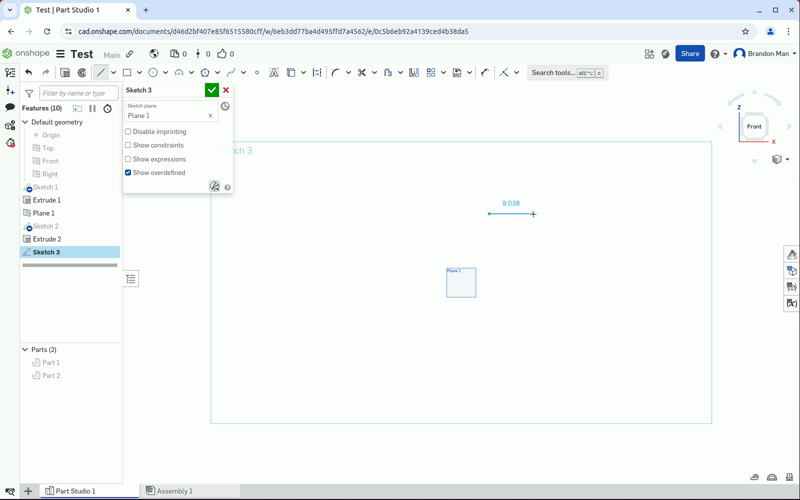
click(533, 213)
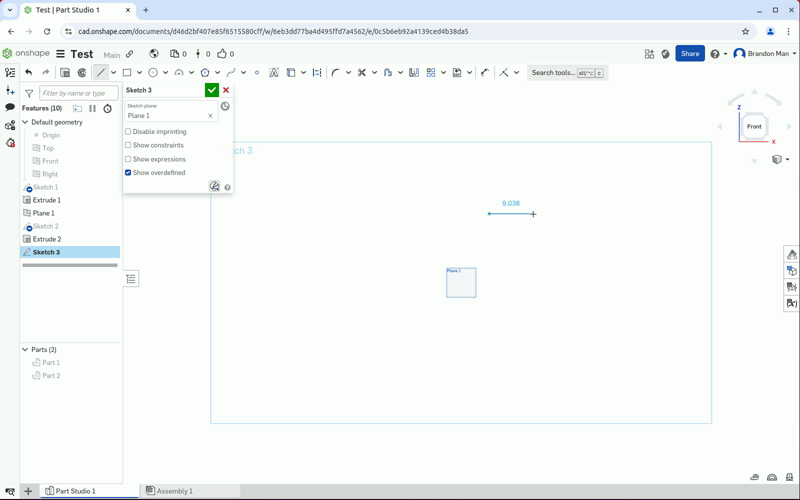
key_up(shift)
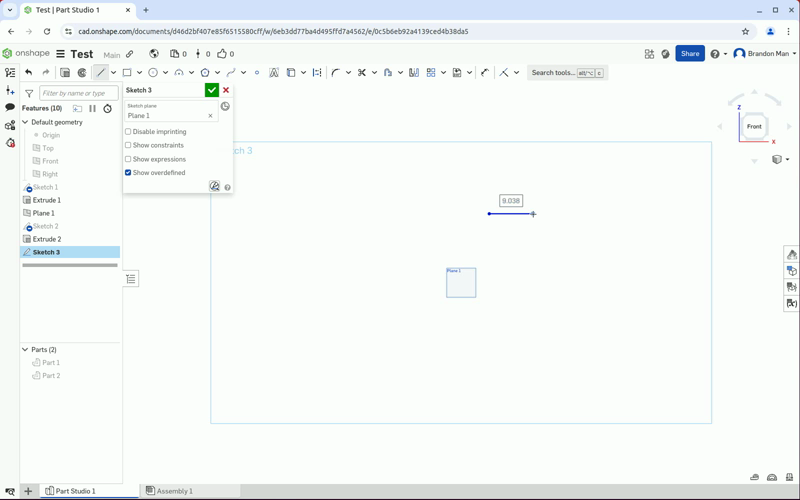
key_down(shift)
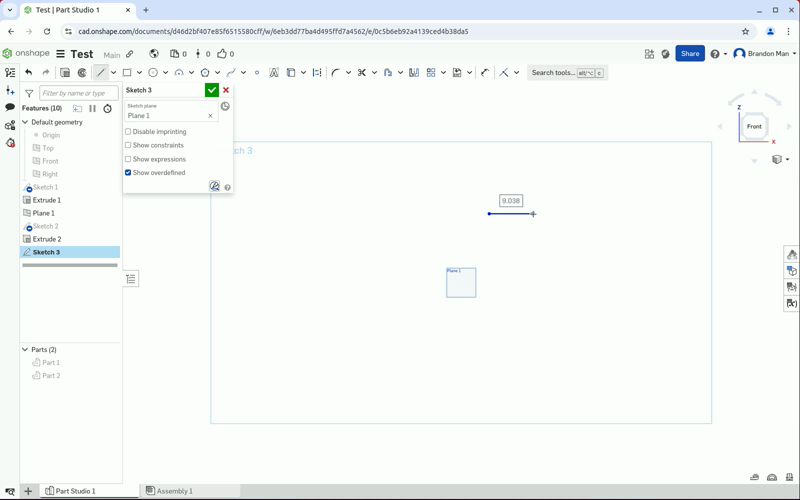
mouse_move(563, 213)
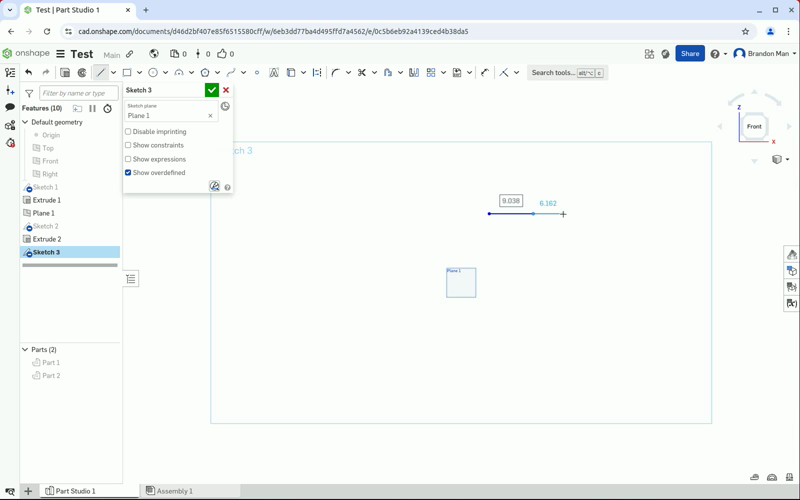
mouse_move(533, 169)
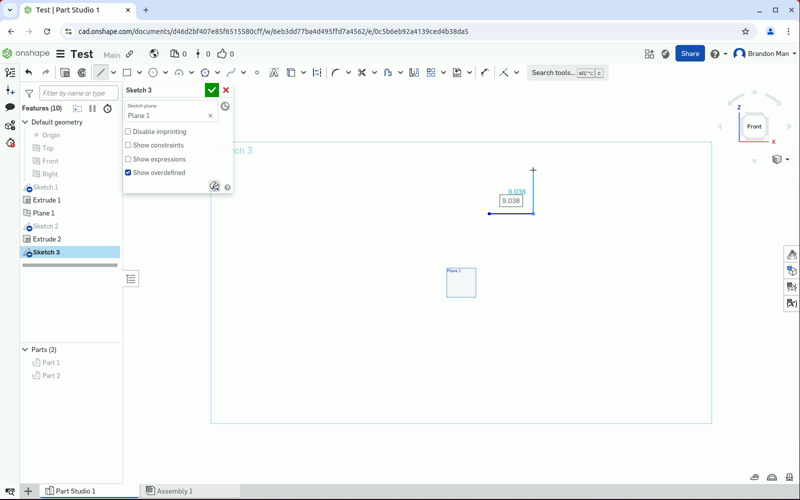
click(533, 169)
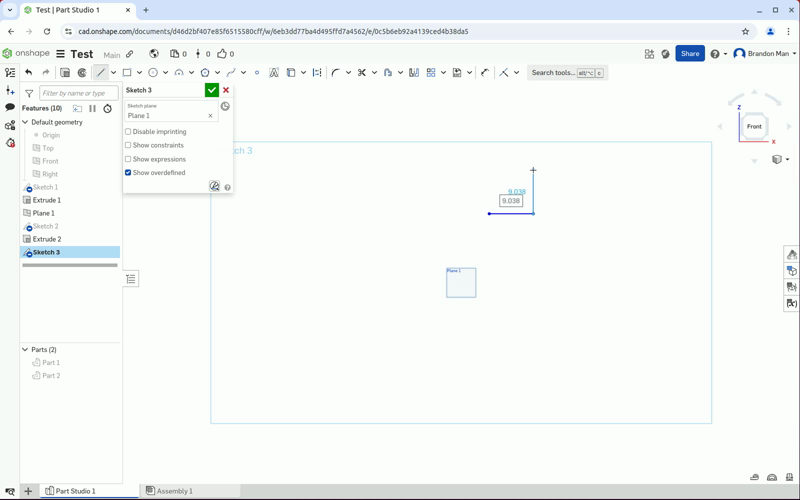
key_up(shift)
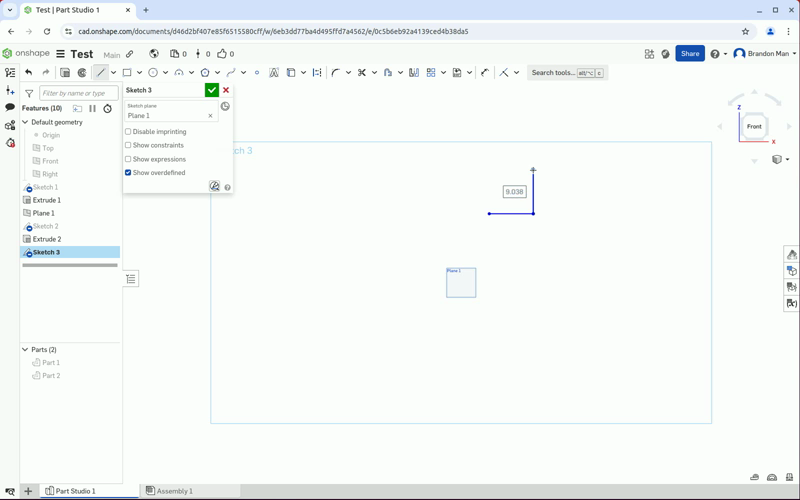
key_down(shift)
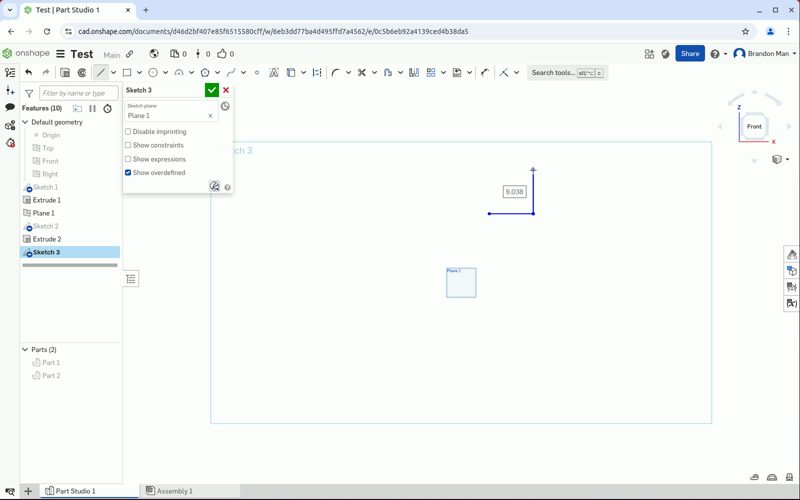
mouse_move(563, 169)
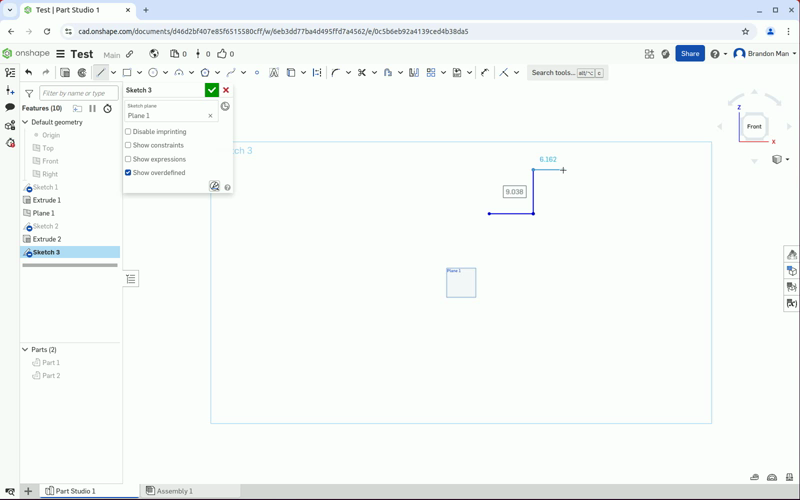
mouse_move(489, 169)
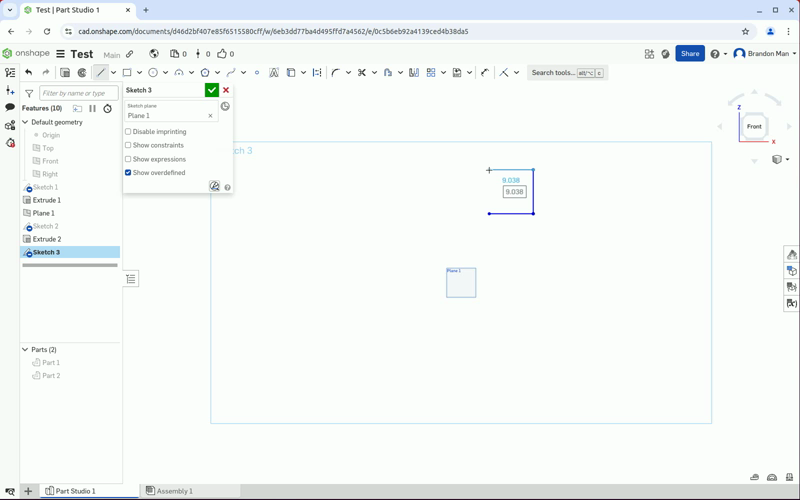
click(489, 169)
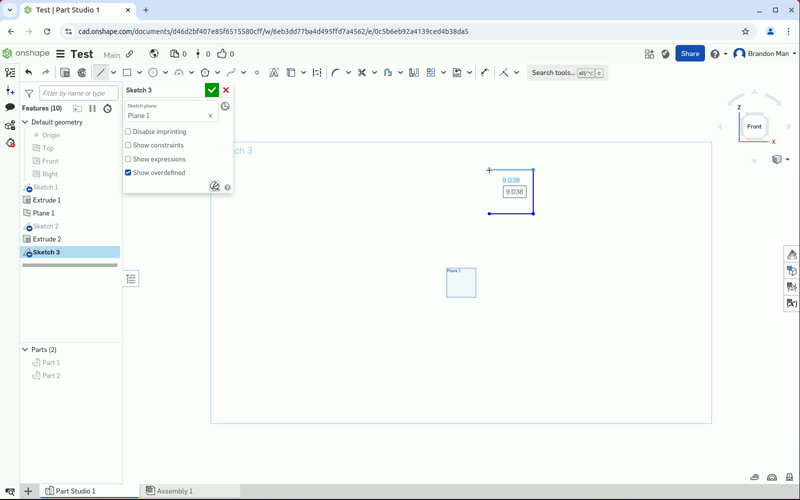
key_up(shift)
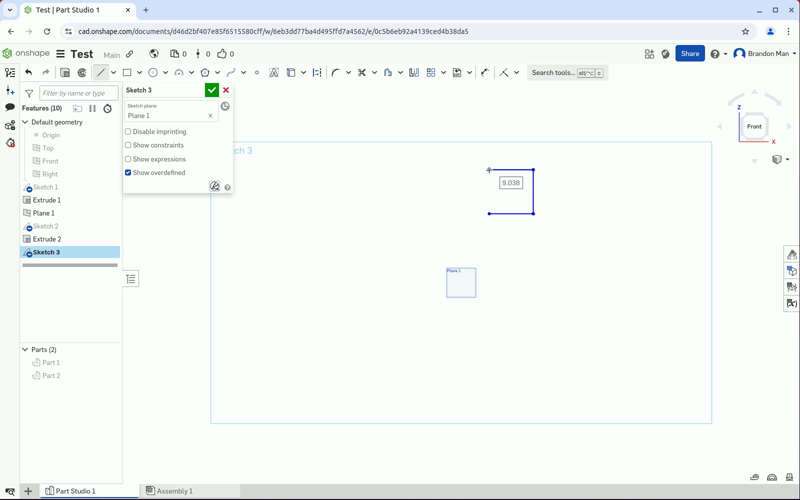
mouse_move(519, 169)
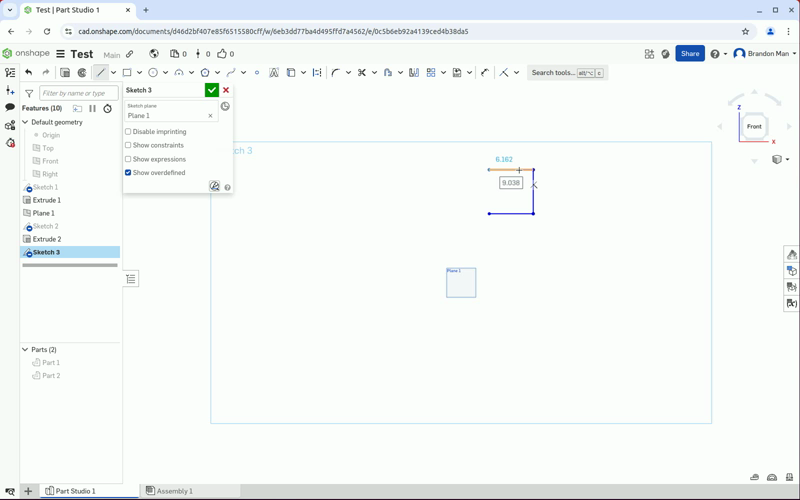
key_down(shift)
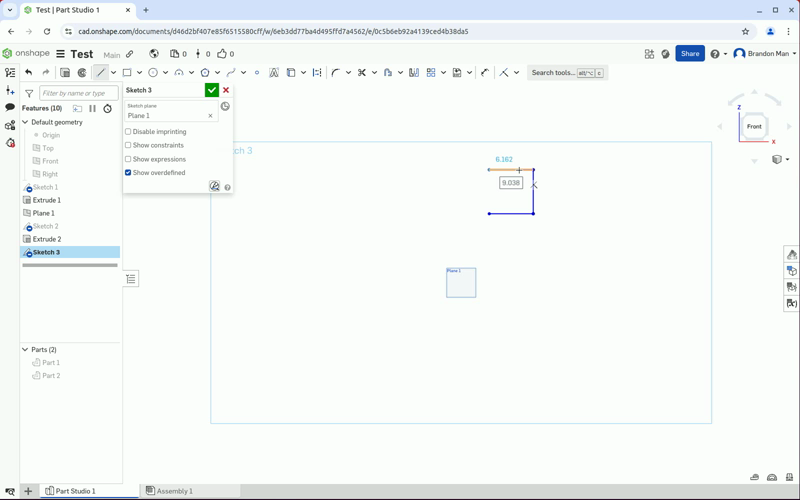
mouse_move(489, 213)
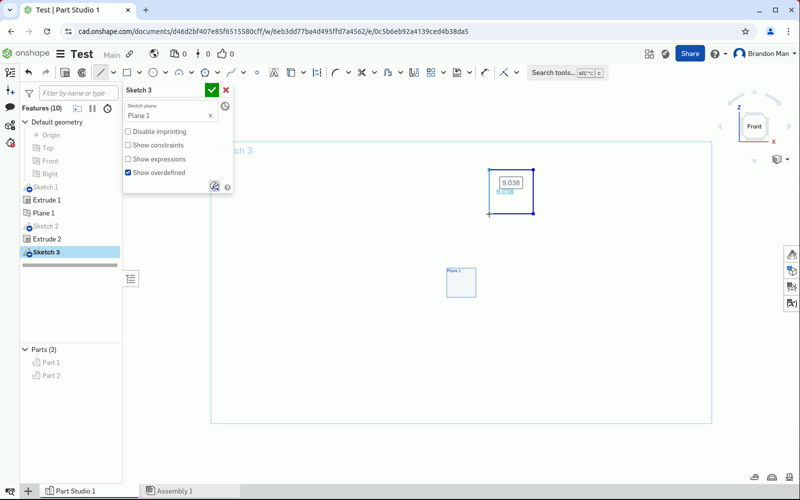
key_up(shift)
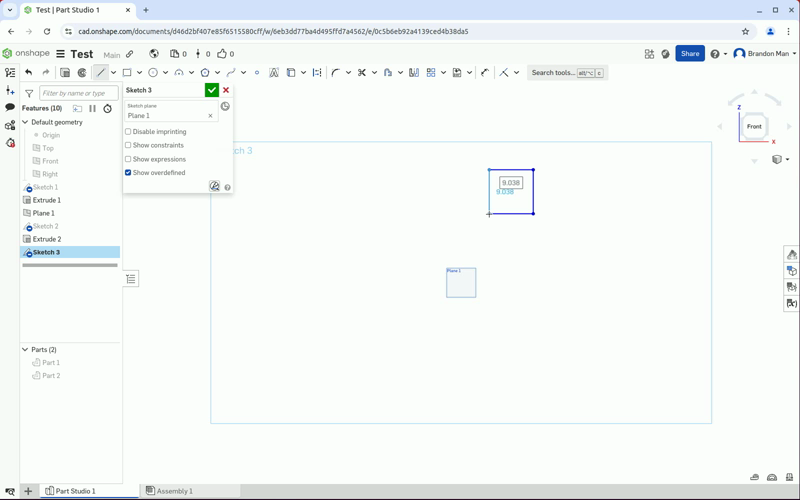
click(489, 213)
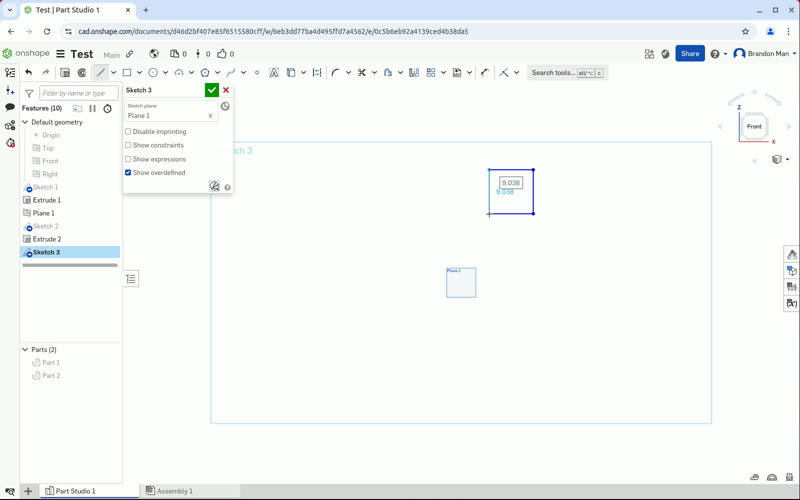
key(esc)
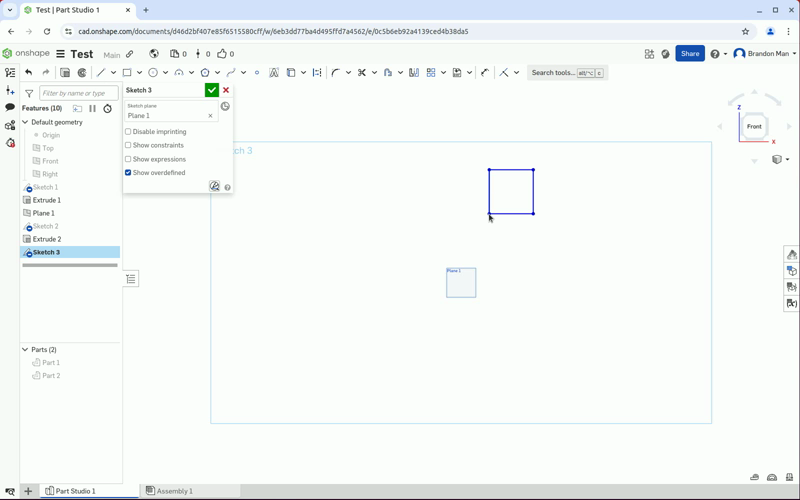
mouse_move(528, 210)
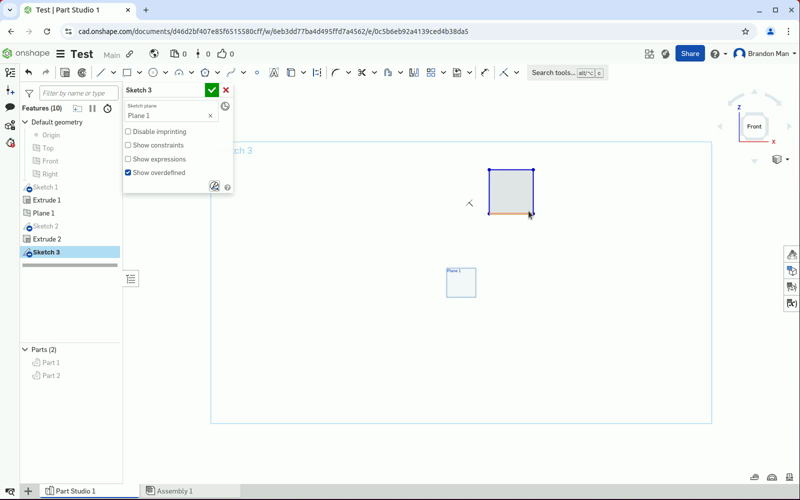
click(528, 210)
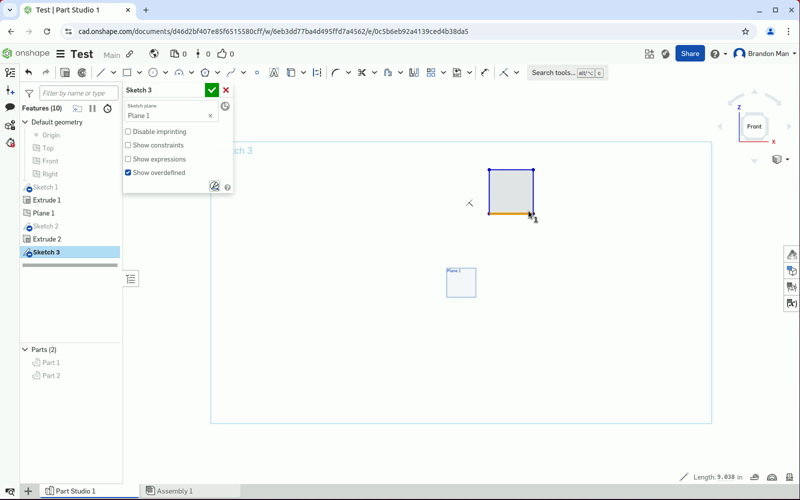
mouse_move(73, 352)
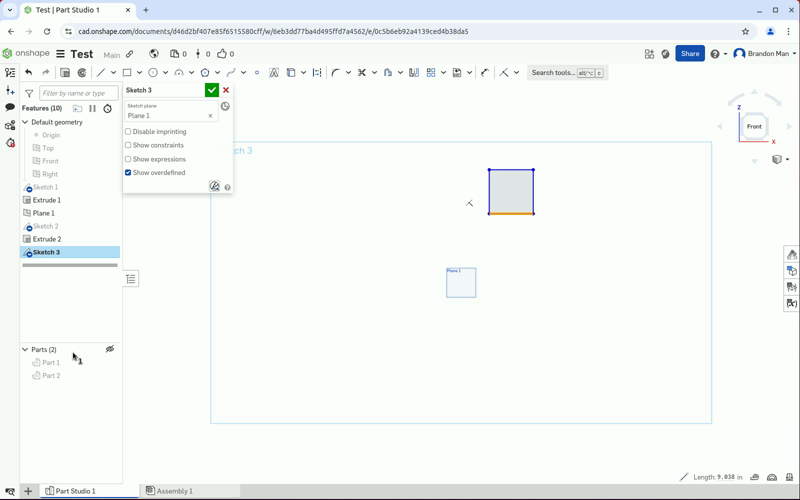
key(shift+y)
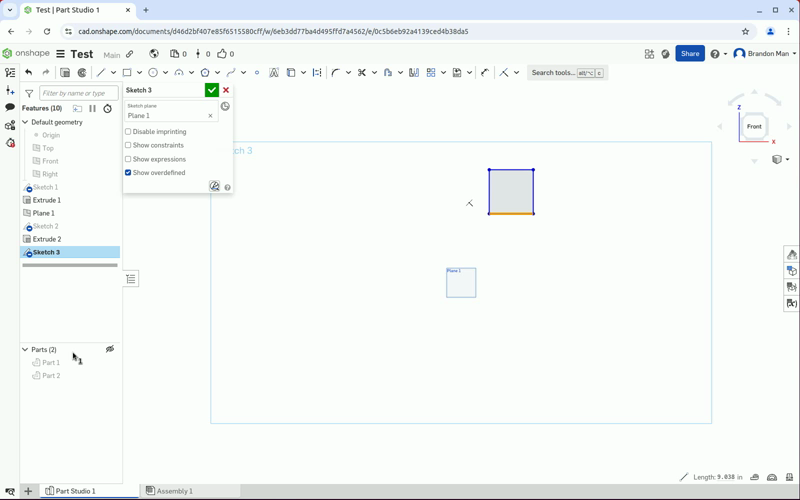
key(shift+e)
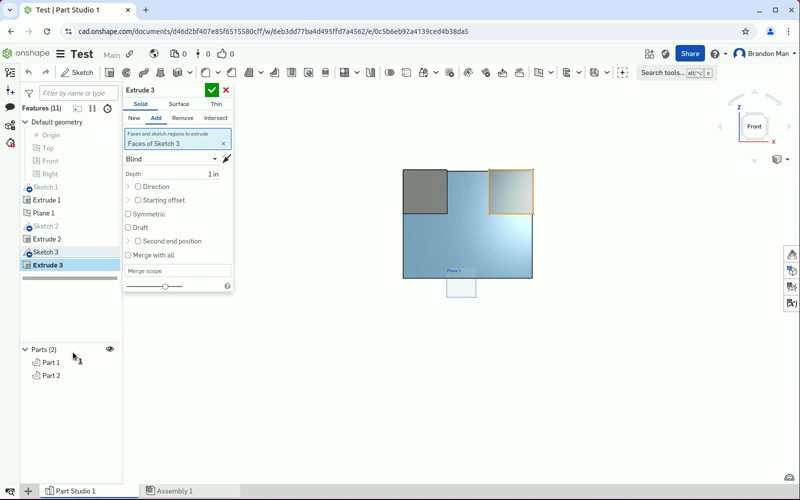
mouse_move(143, 106)
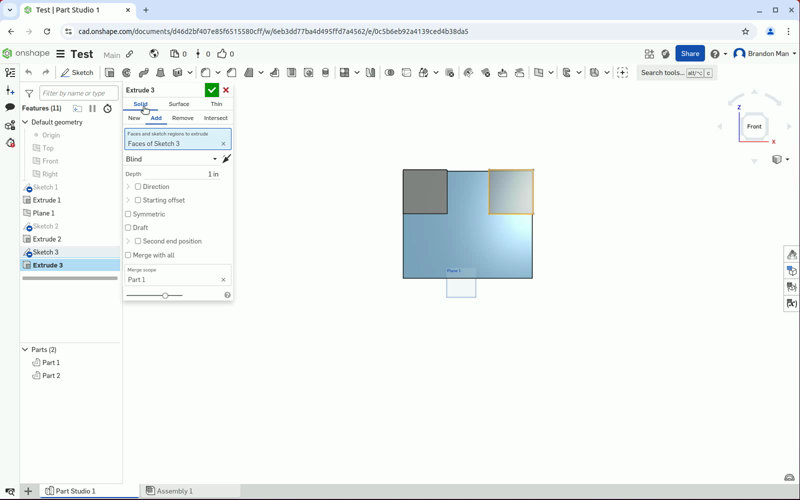
click(143, 106)
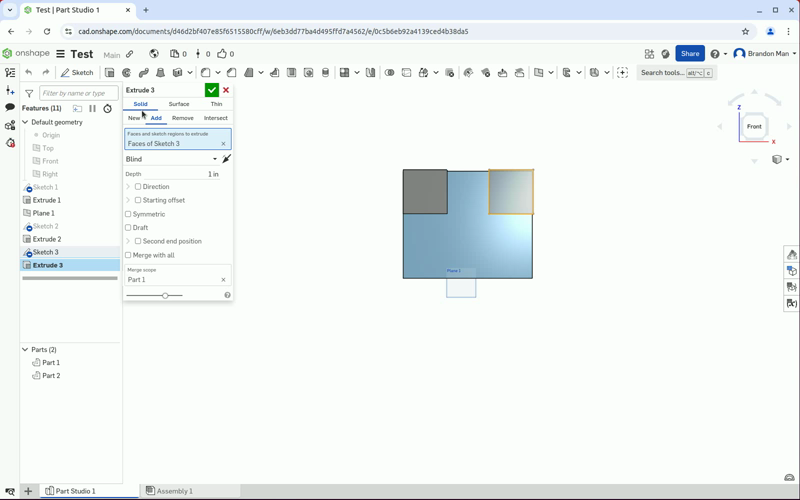
mouse_move(137, 120)
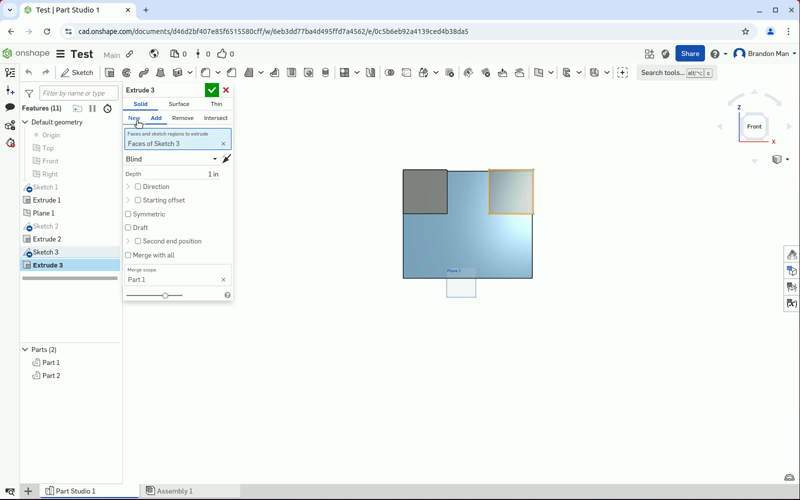
click(137, 120)
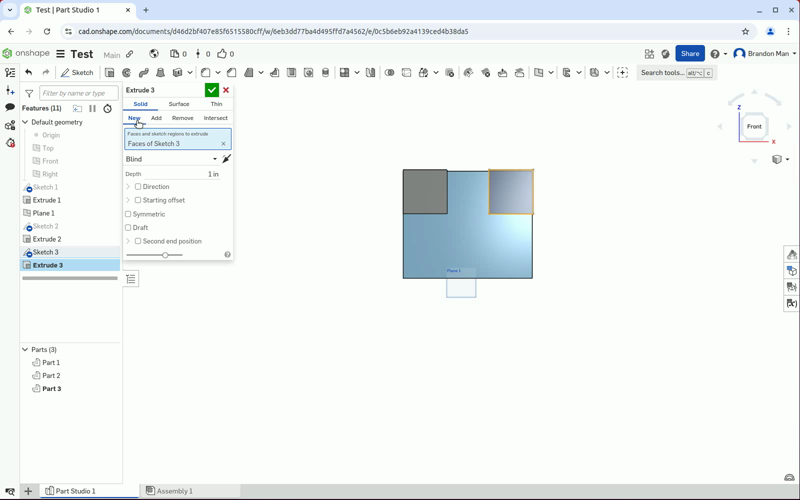
key(tab, 4)
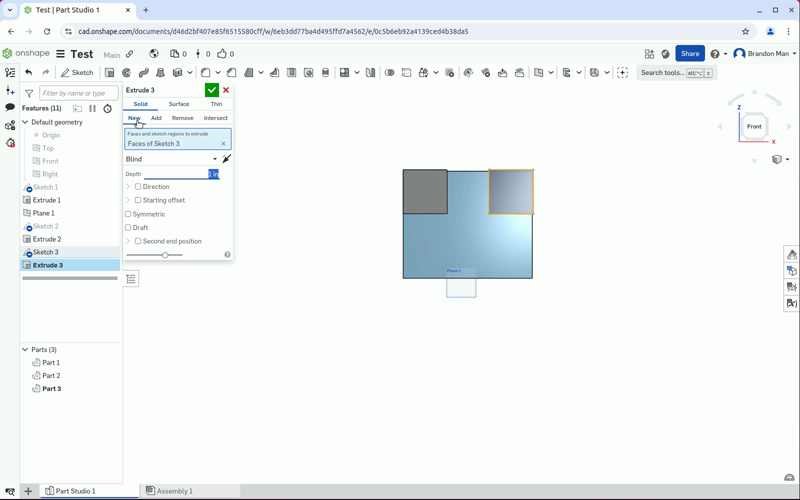
text(8.906)
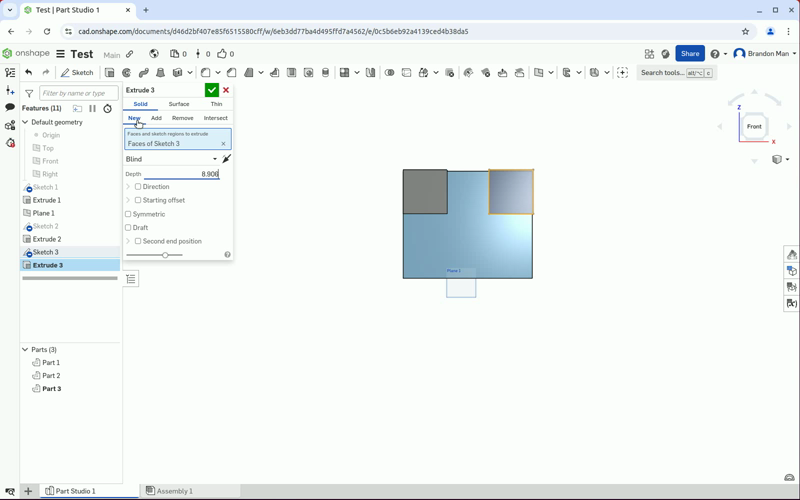
key(enter)
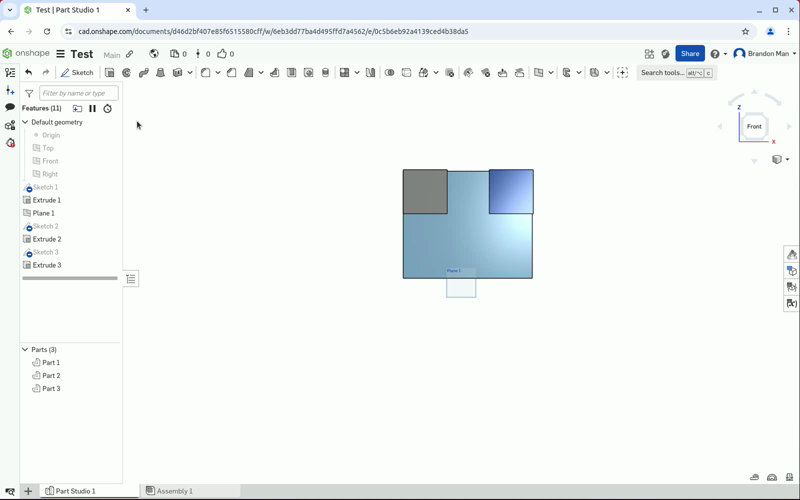
key(shift+h)
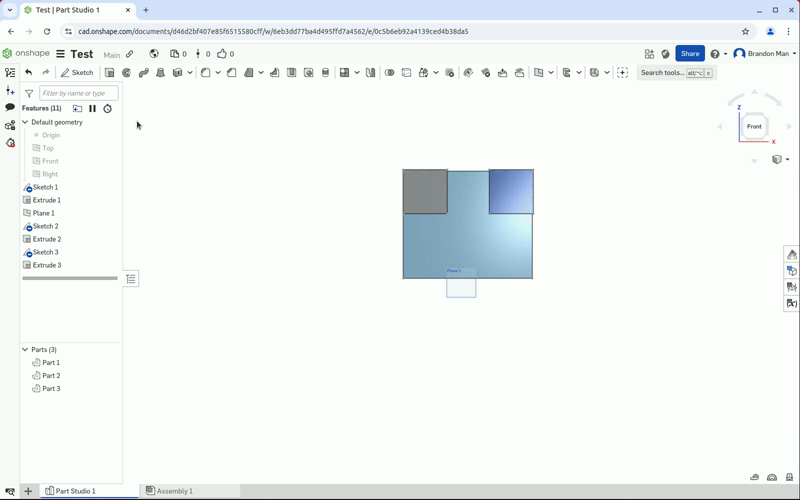
key(shift+h)
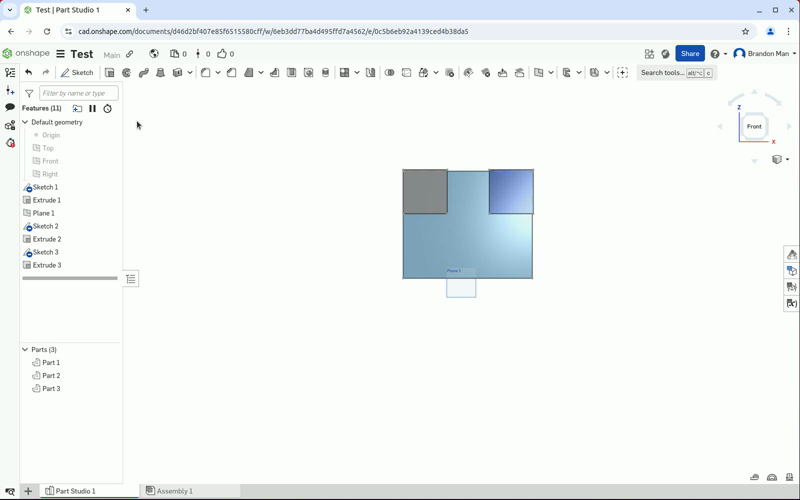
key(shift+7)
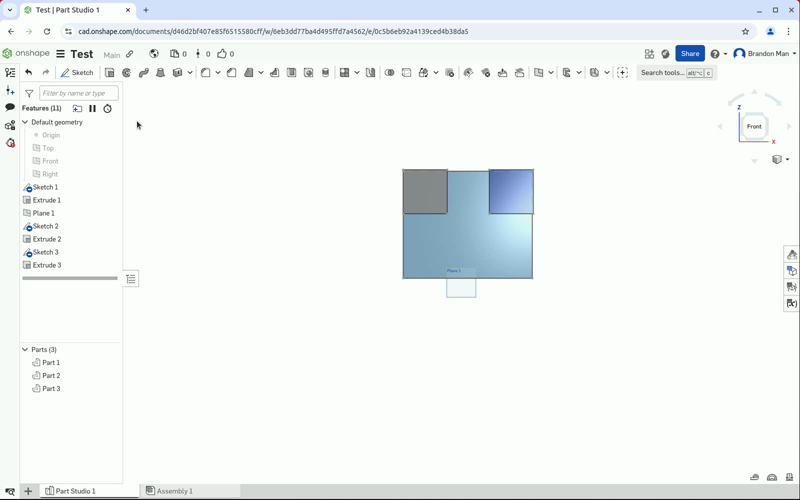
key(left, 2)
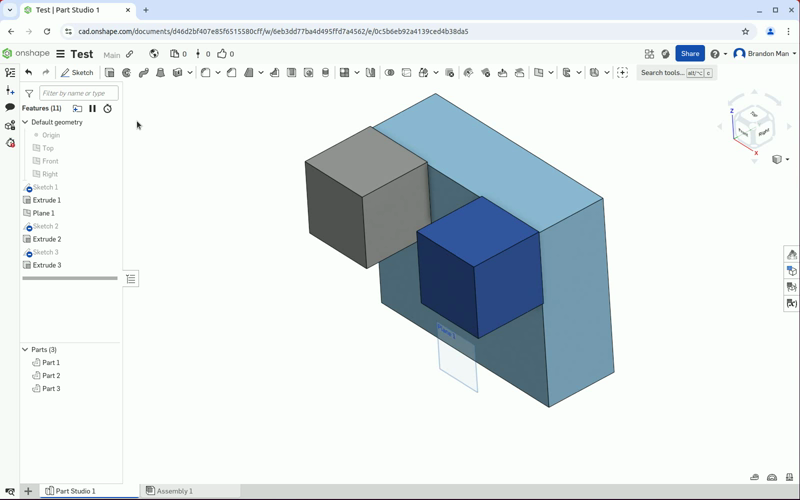
key(down, 2)
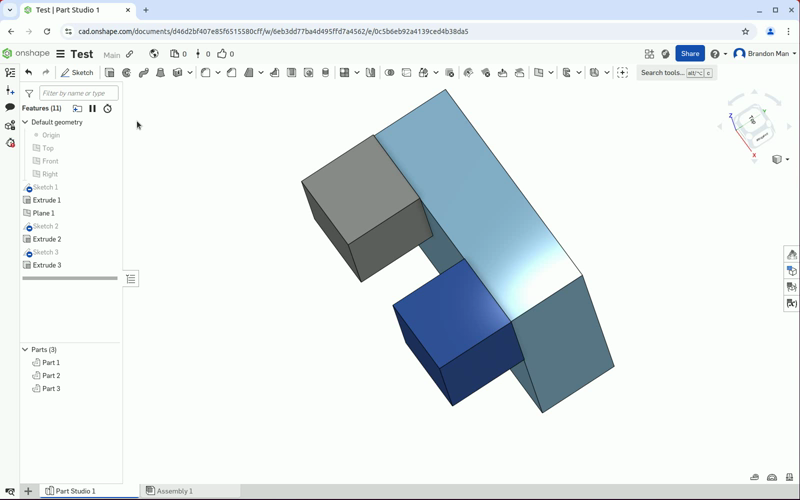
key(up, 2)
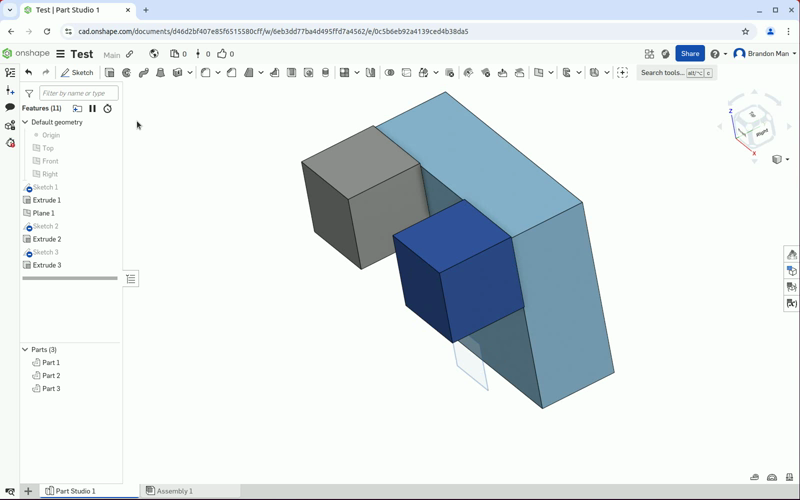
key(right, 2)
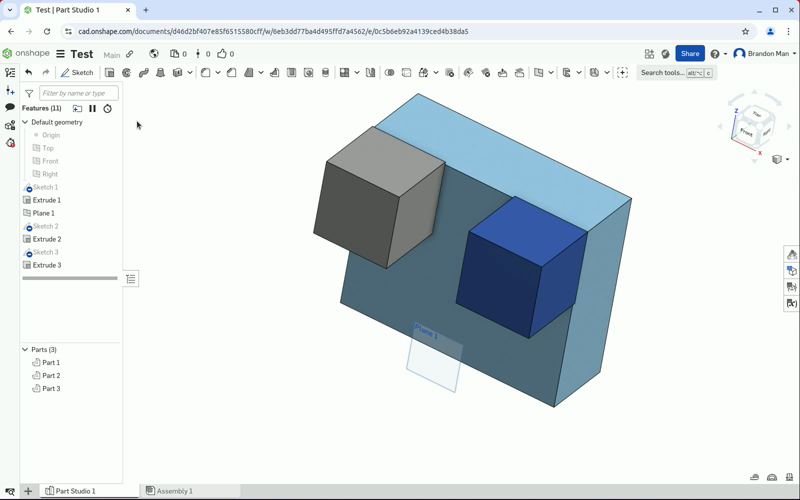
mouse_move(73, 189)
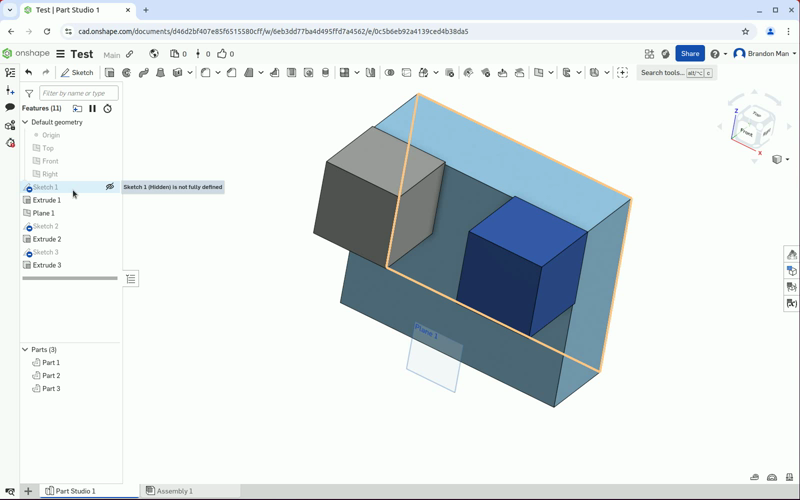
click(73, 189)